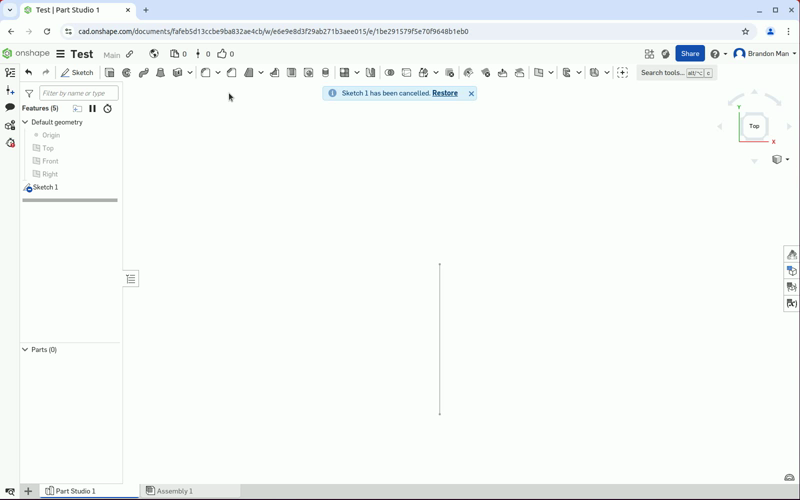
key(shift+h)
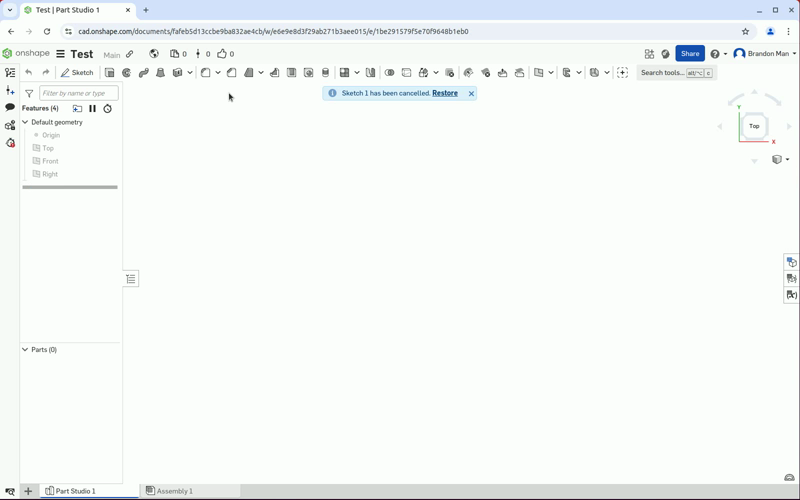
mouse_move(73, 352)
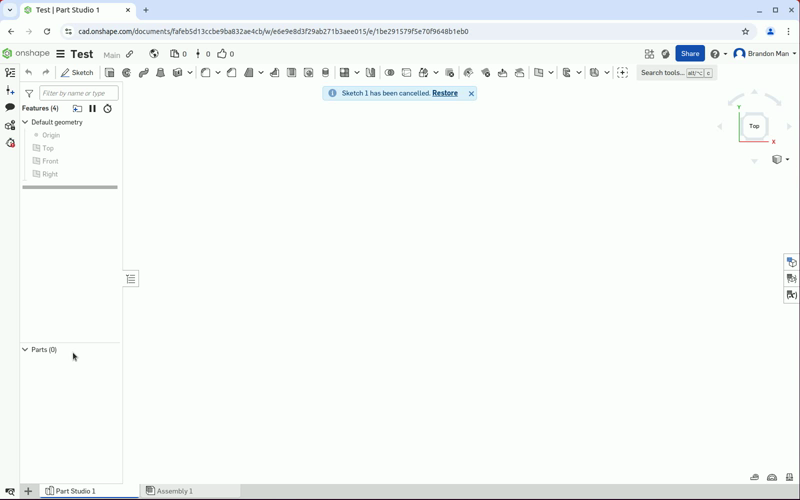
key(y)
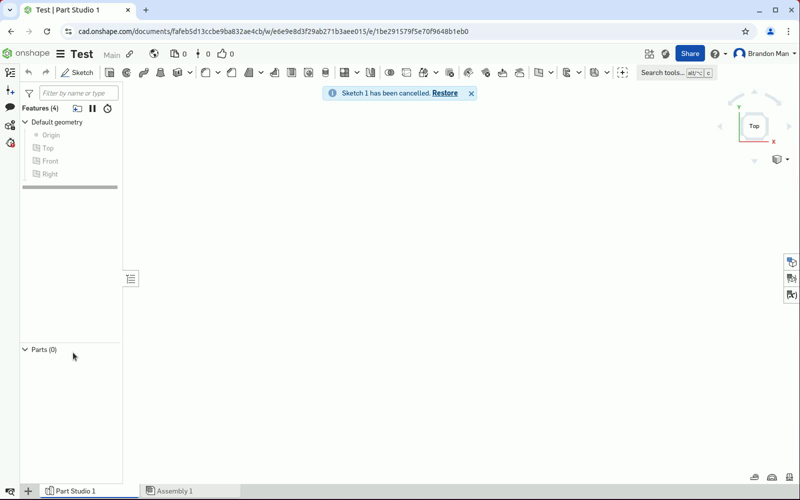
key(shift+p)
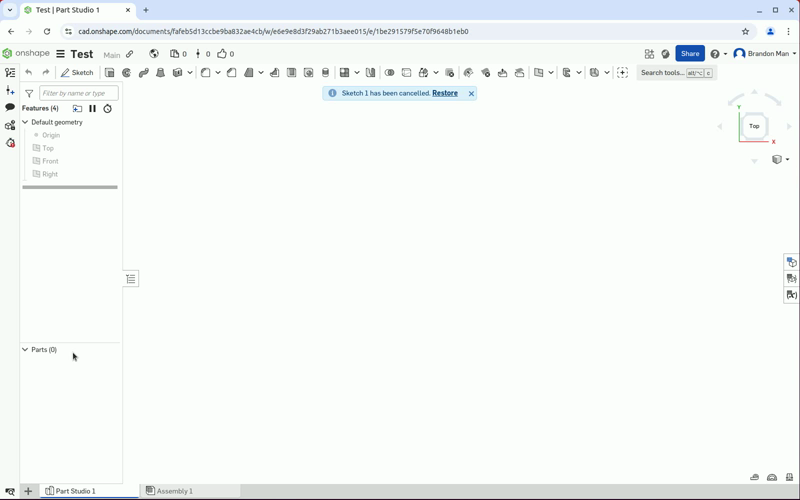
key(space)
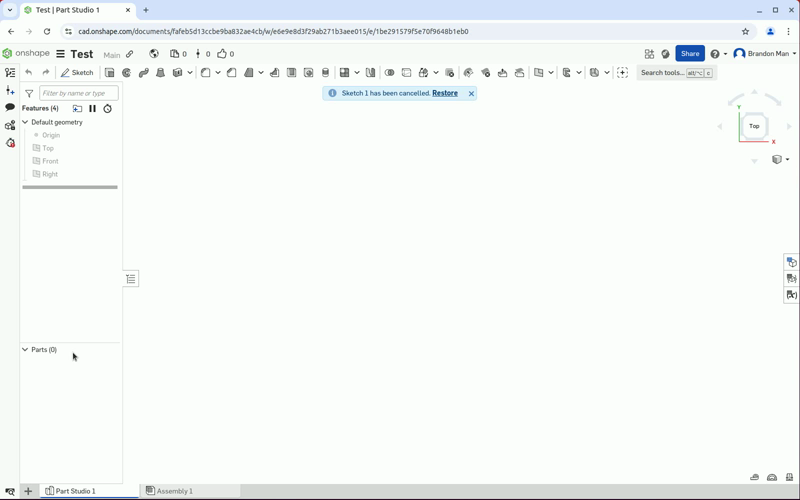
key_down(shift)
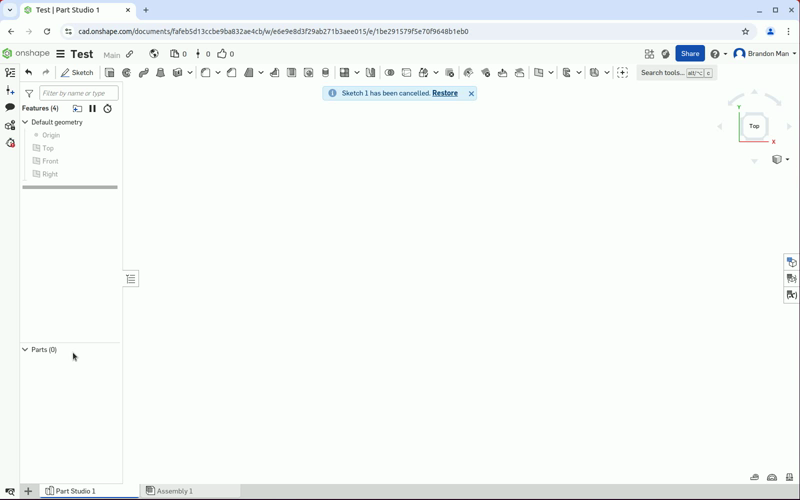
key(up)
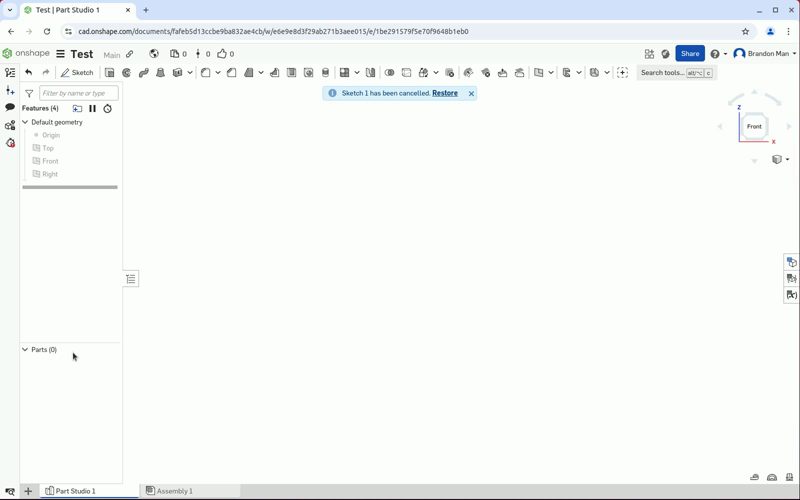
key_up(shift)
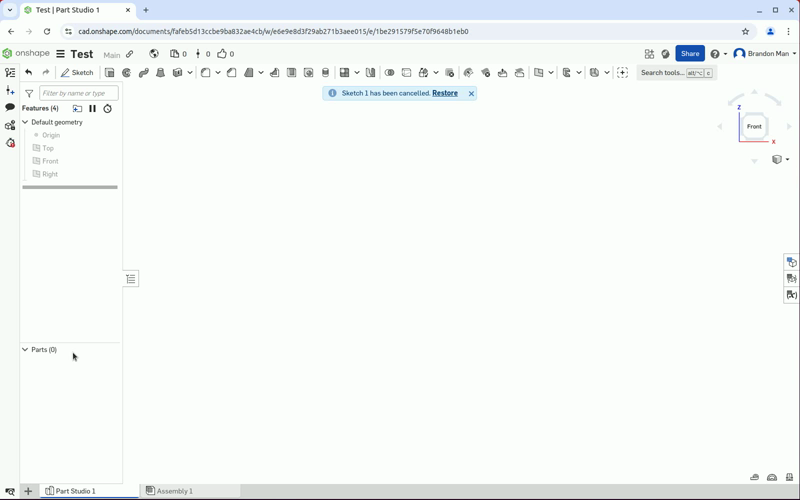
mouse_move(73, 352)
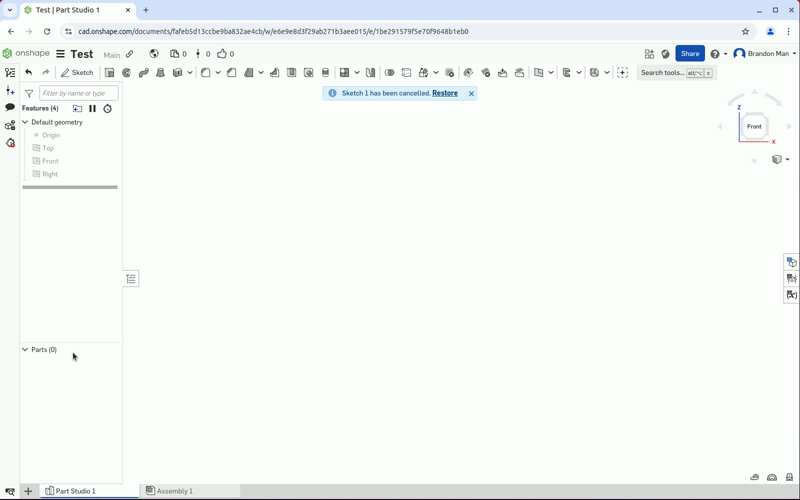
key(shift+y)
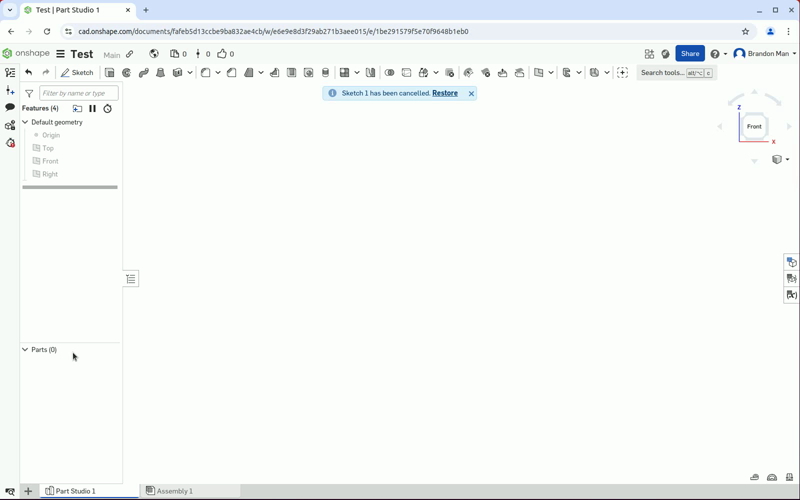
key(shift+s)
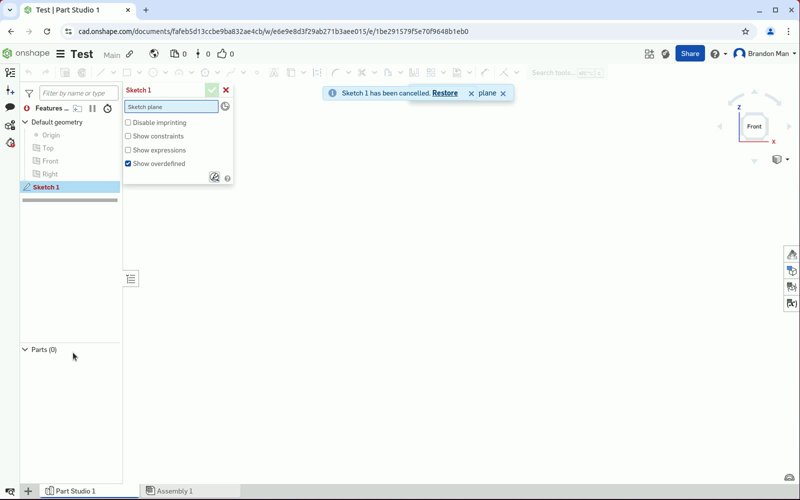
mouse_move(73, 163)
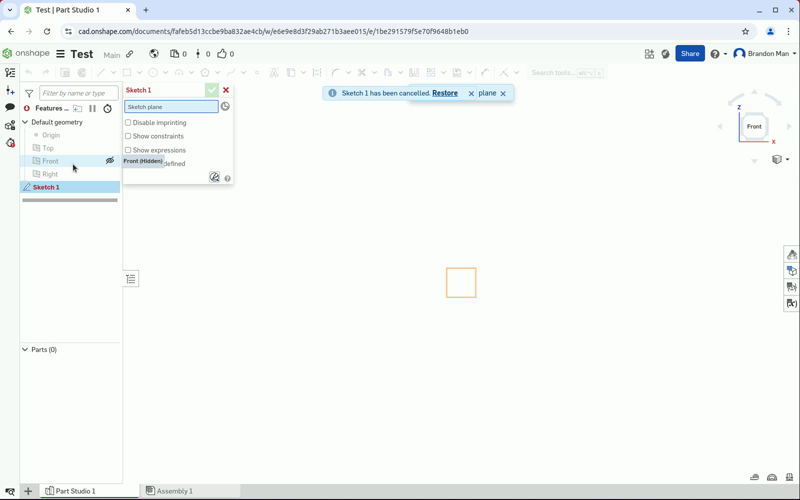
click(73, 163)
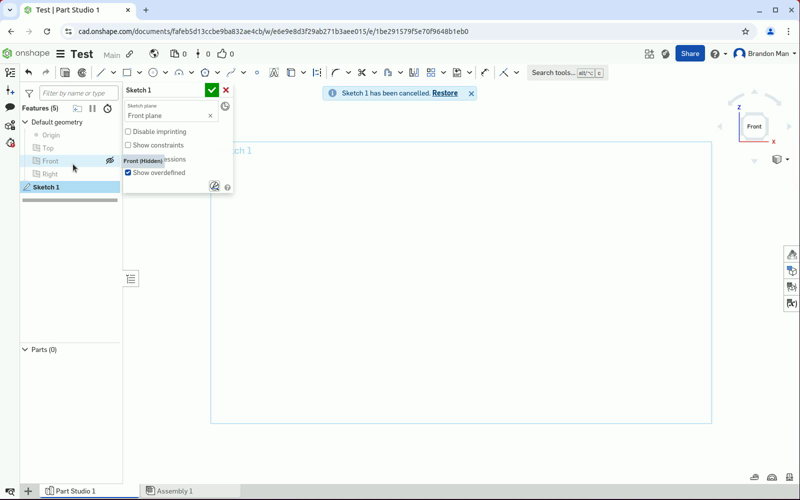
mouse_move(73, 352)
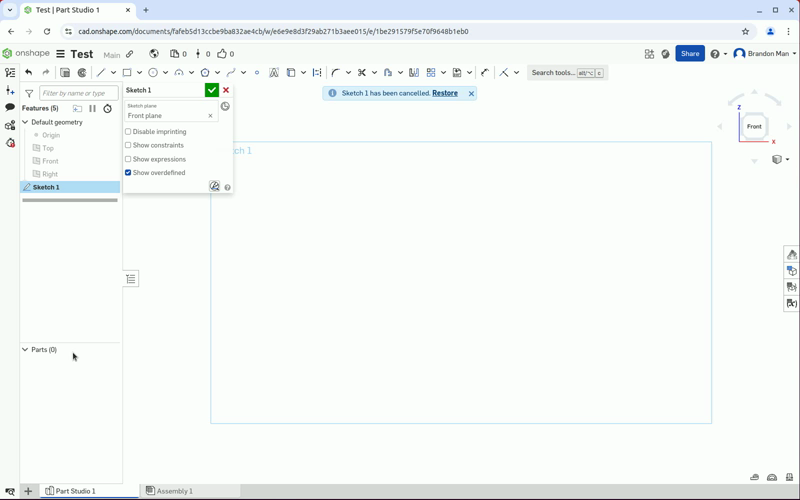
key(y)
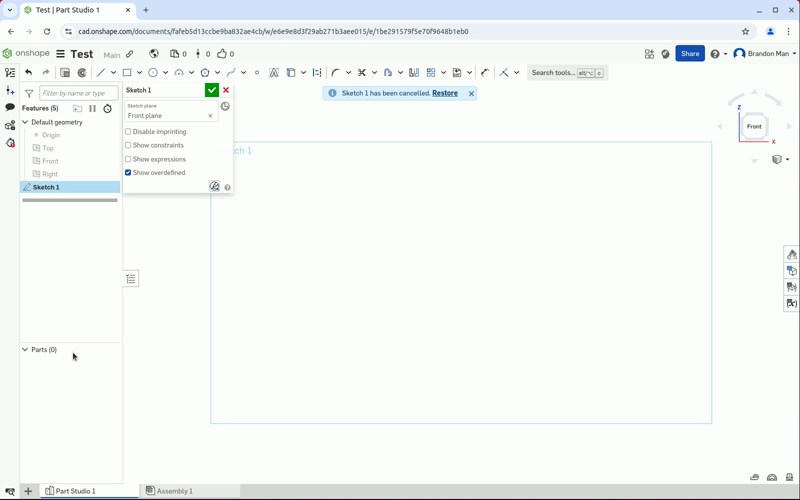
key(c)
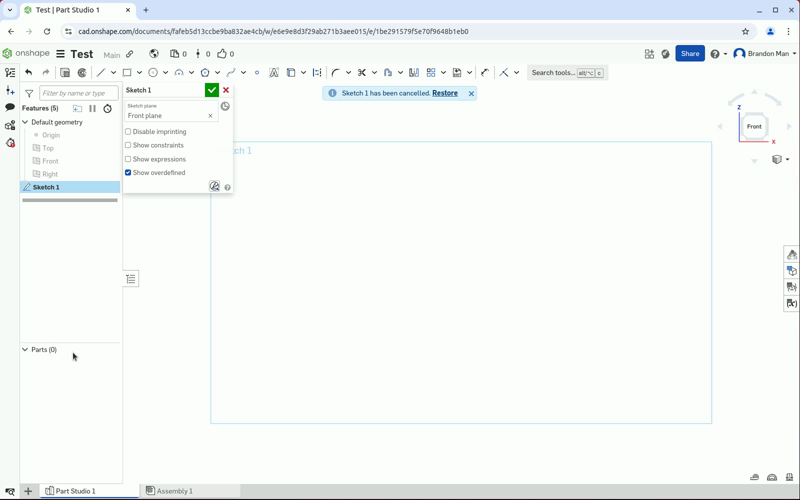
key_down(shift)
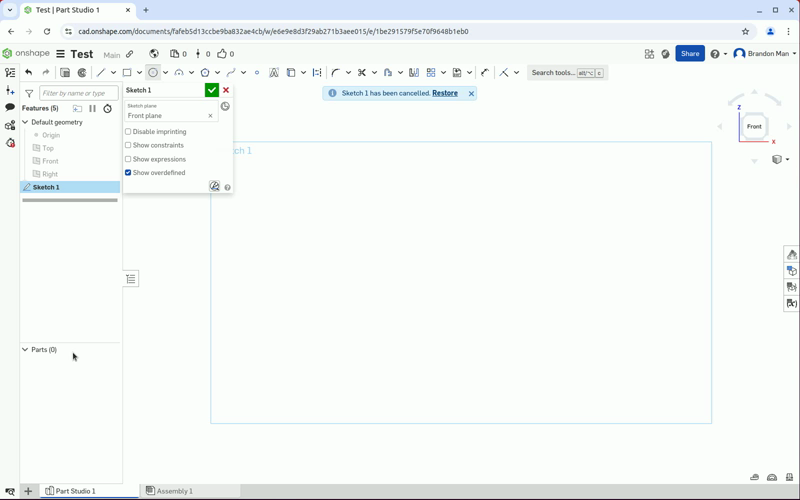
mouse_move(391, 234)
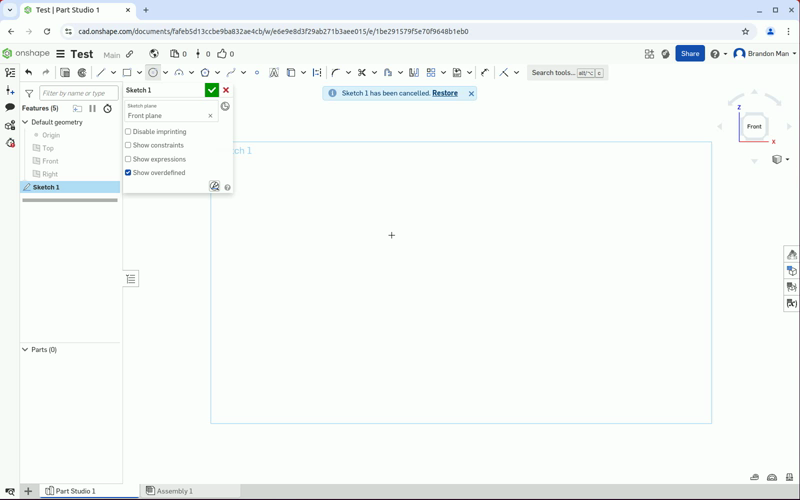
click(391, 234)
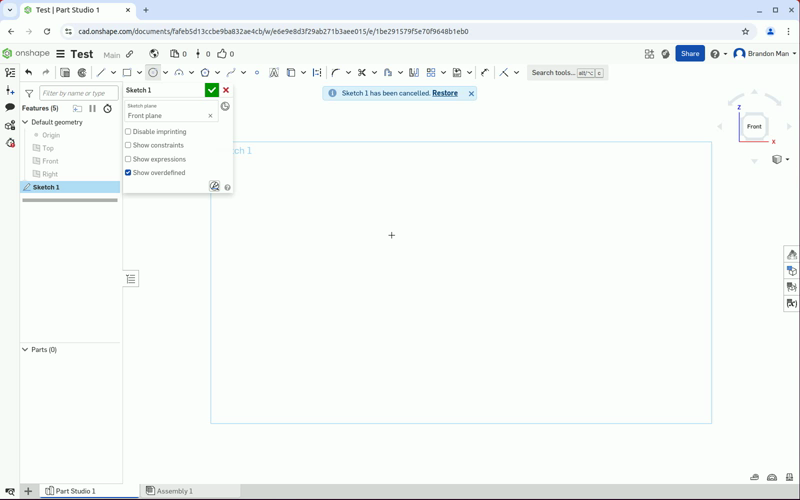
key_up(shift)
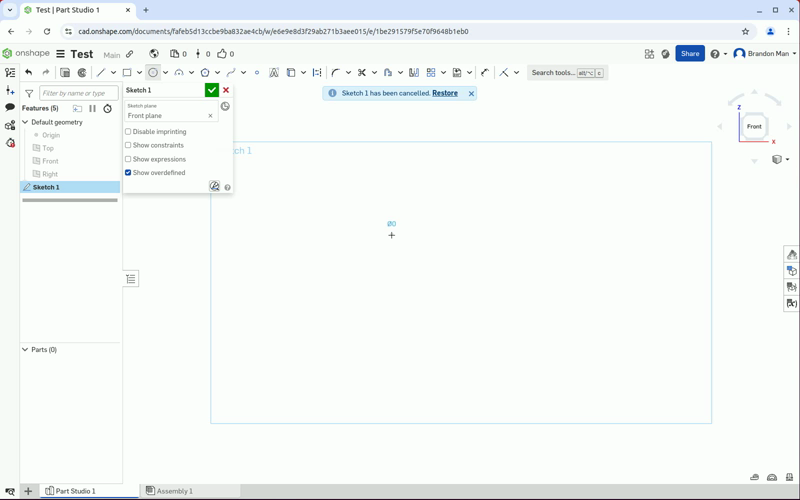
mouse_move(435, 234)
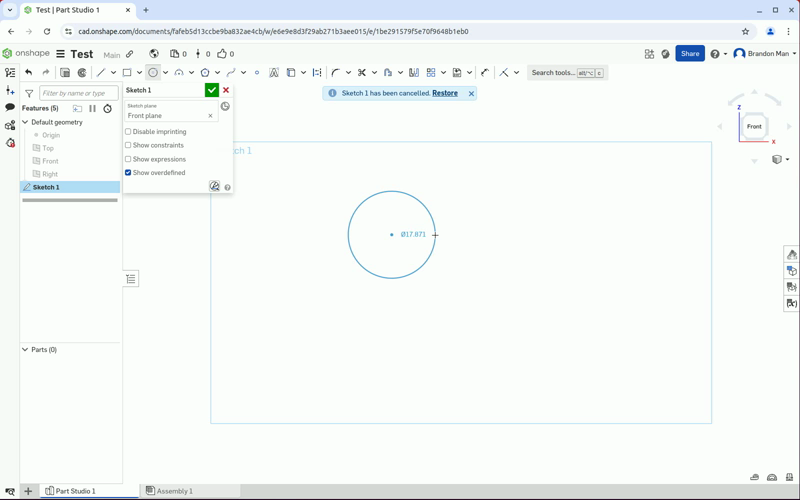
click(435, 234)
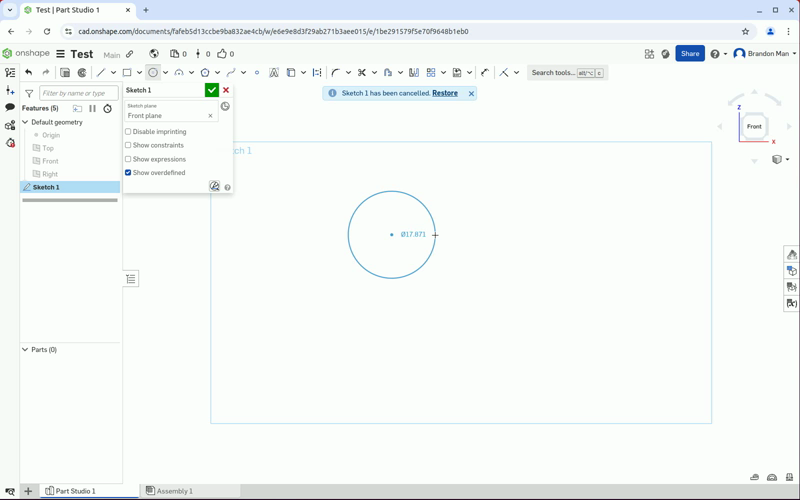
key(esc)
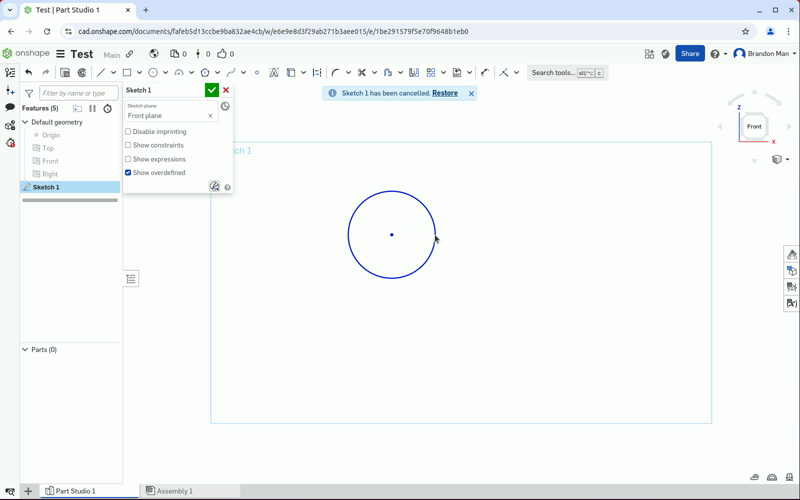
key(c)
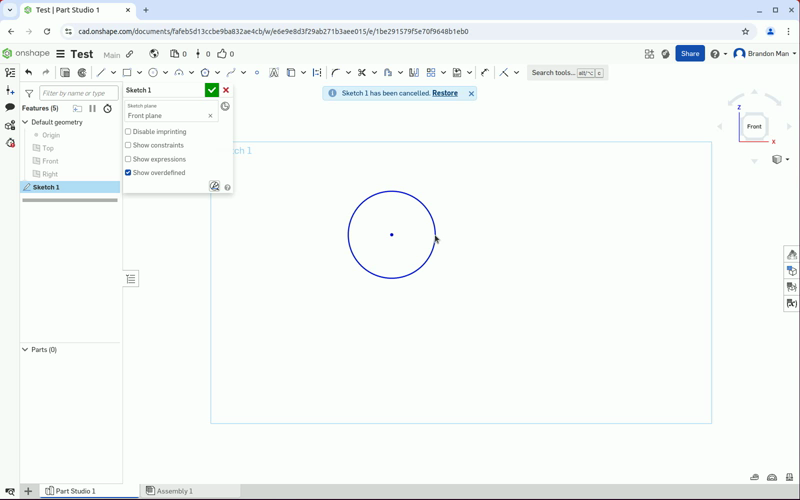
key_down(shift)
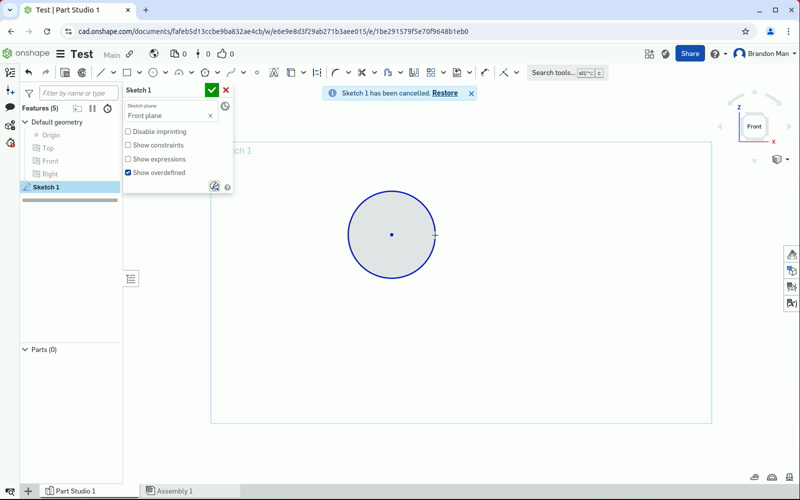
mouse_move(369, 239)
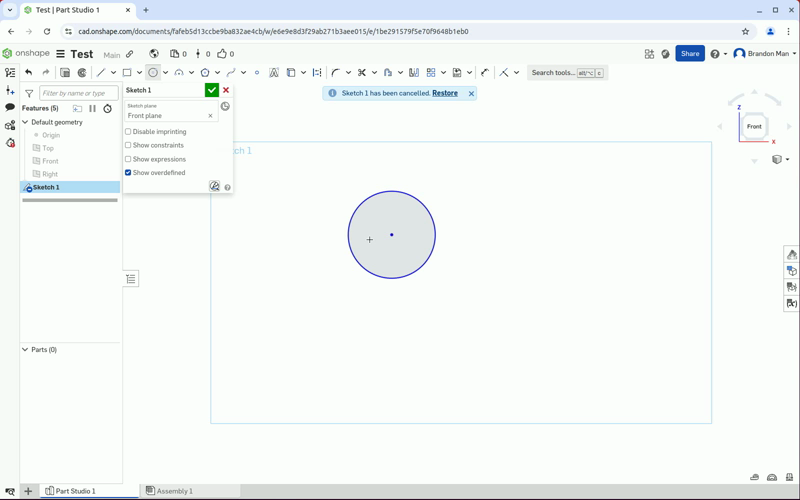
click(369, 239)
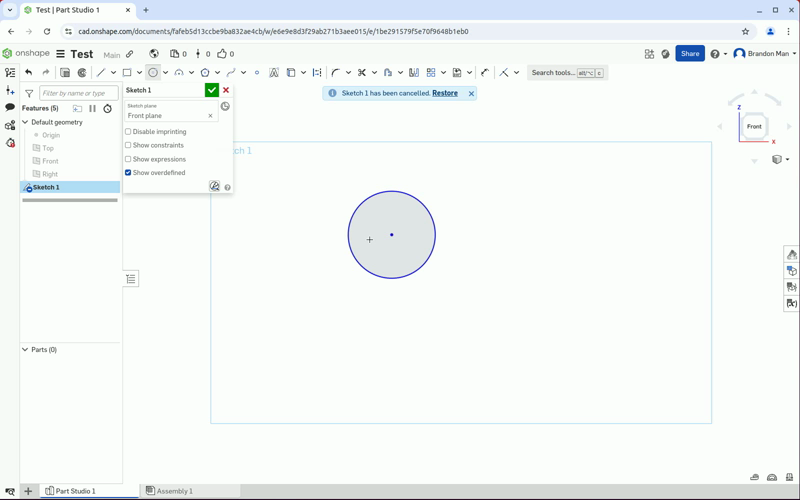
key_up(shift)
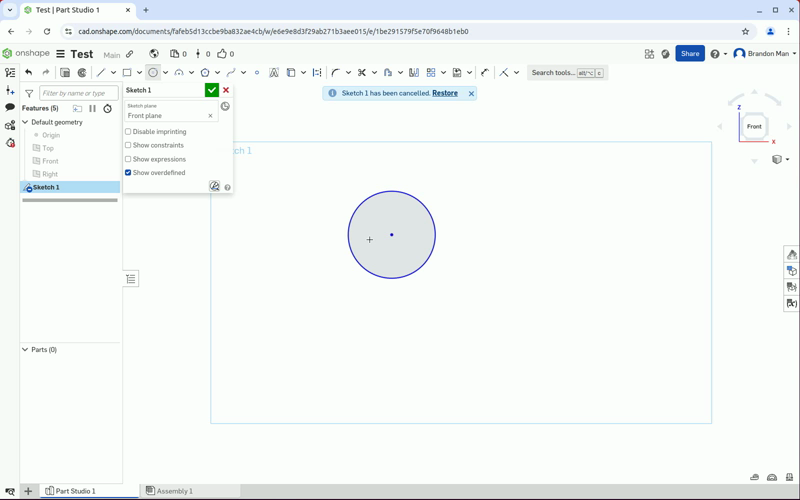
mouse_move(374, 239)
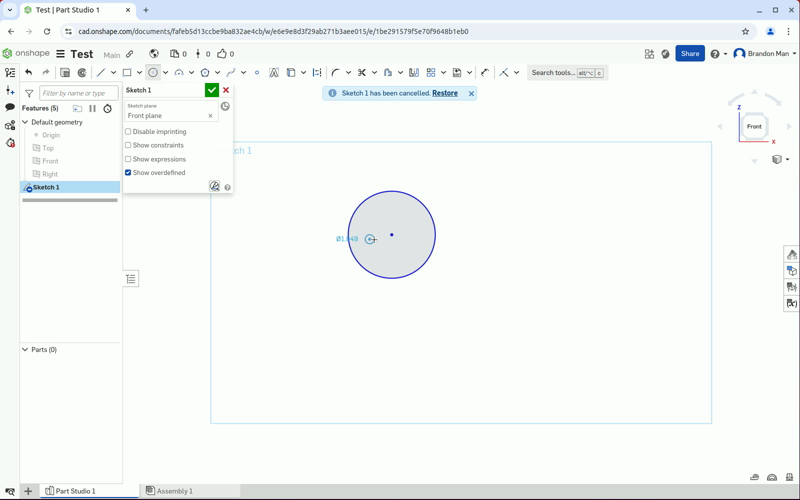
click(374, 239)
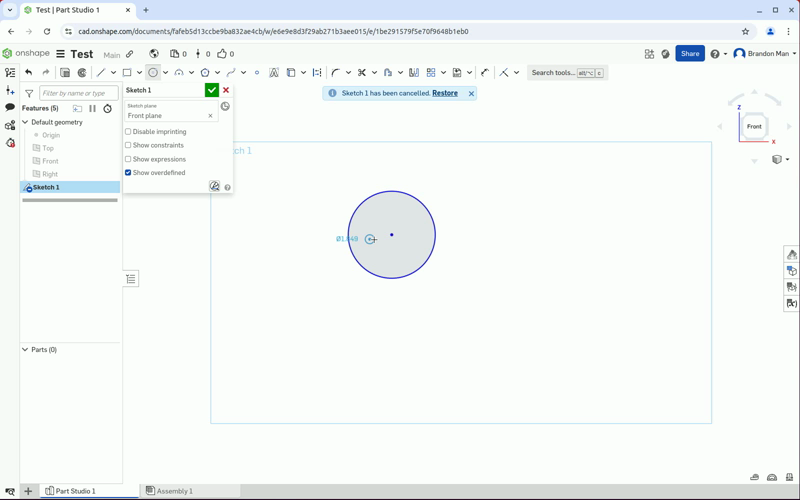
key(esc)
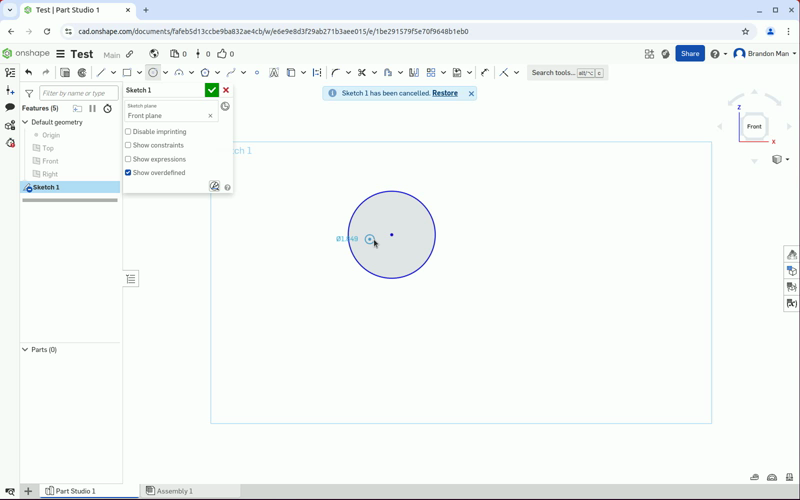
key(c)
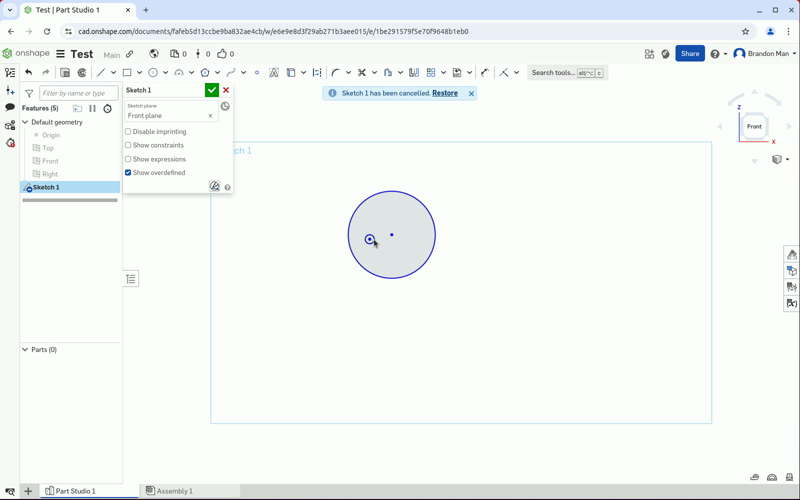
key_down(shift)
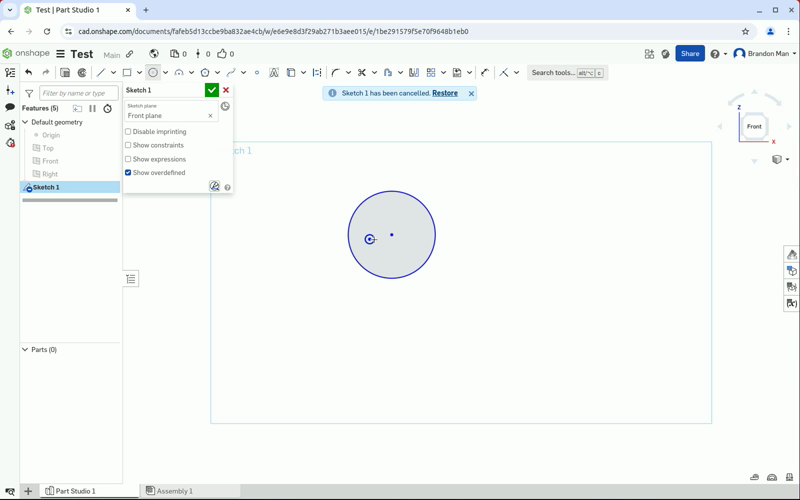
mouse_move(391, 234)
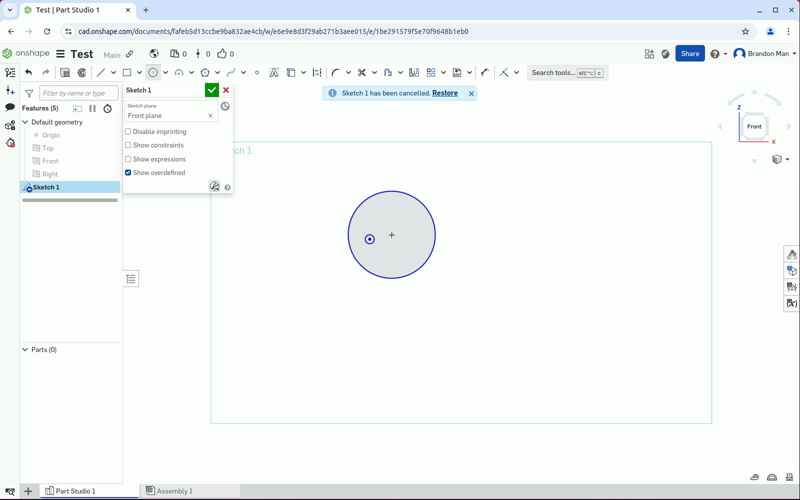
click(391, 234)
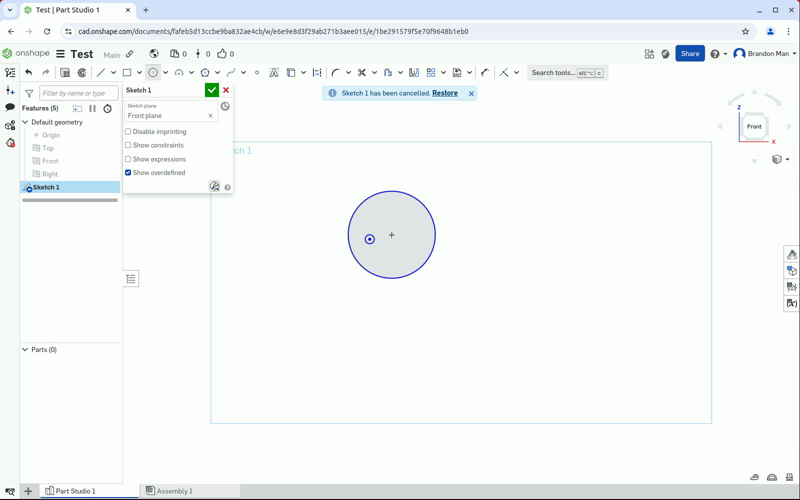
key_up(shift)
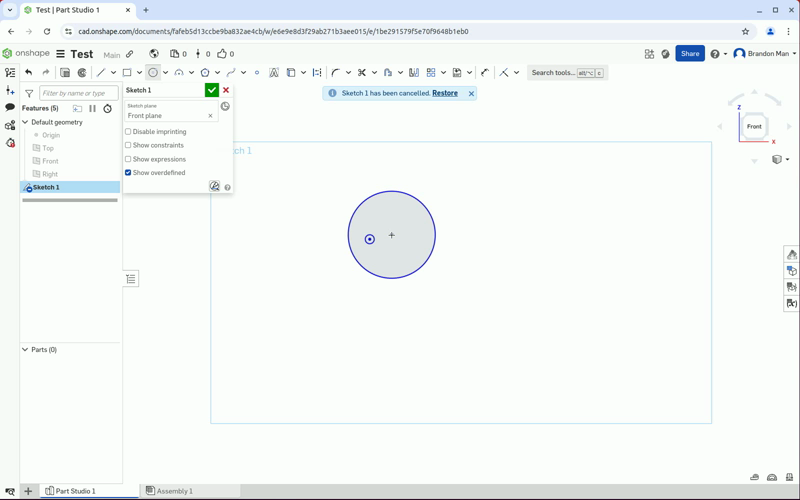
mouse_move(403, 234)
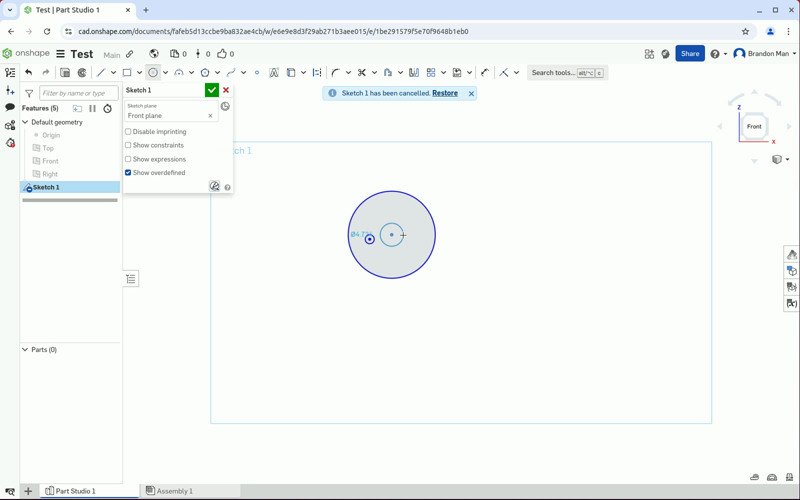
click(403, 234)
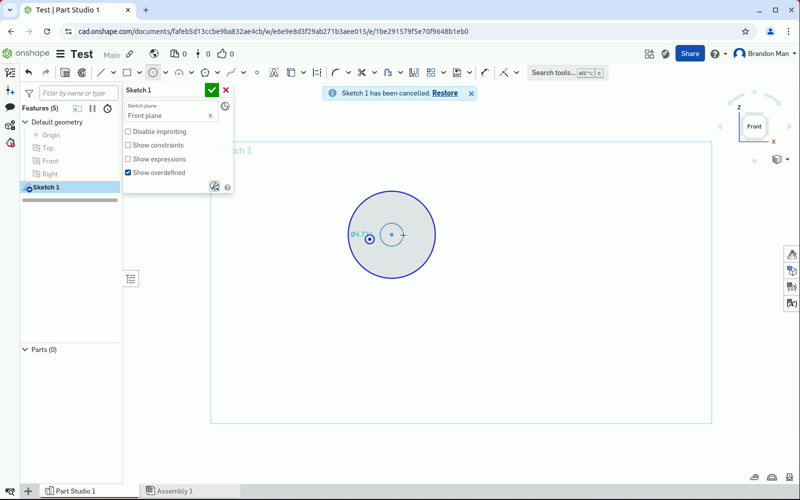
key(esc)
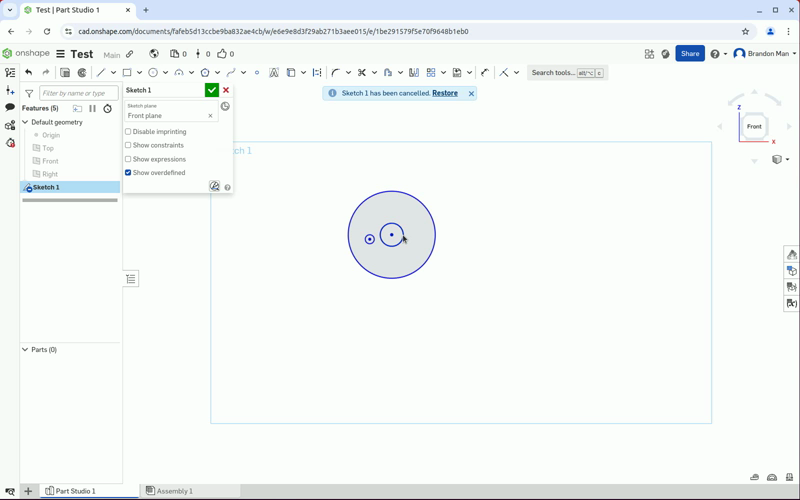
key(c)
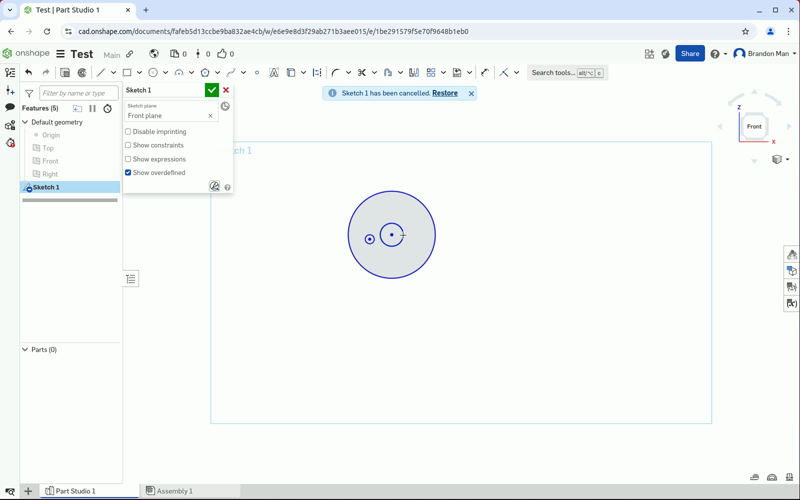
key_down(shift)
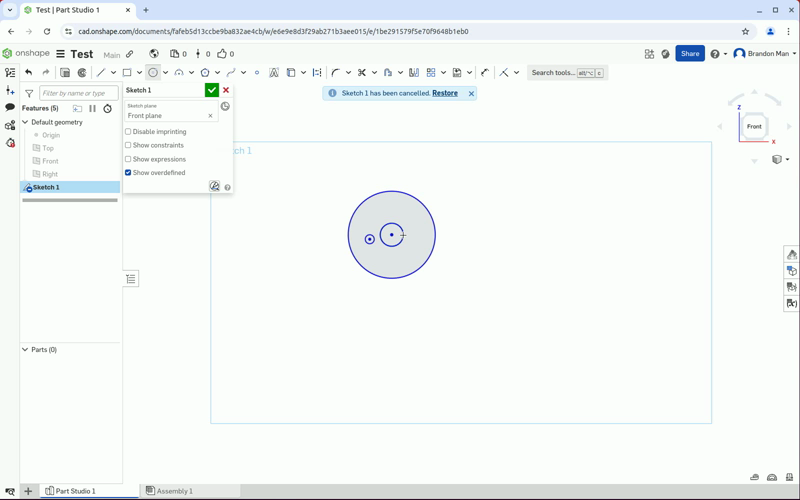
mouse_move(386, 214)
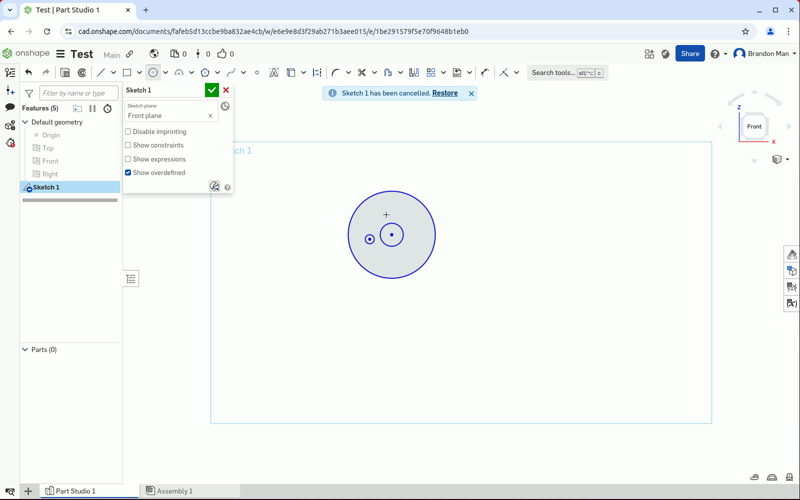
click(386, 214)
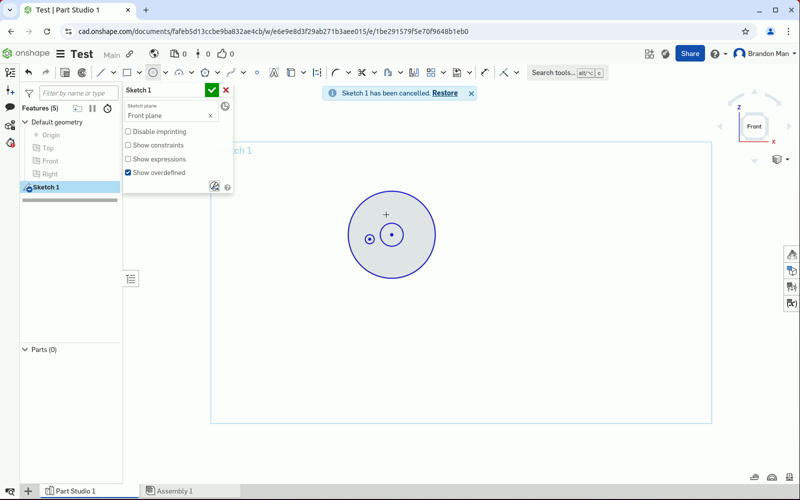
key_up(shift)
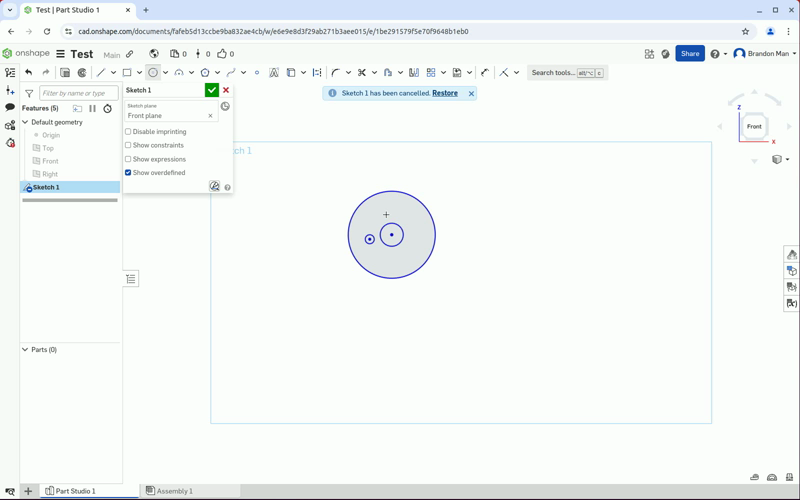
mouse_move(390, 214)
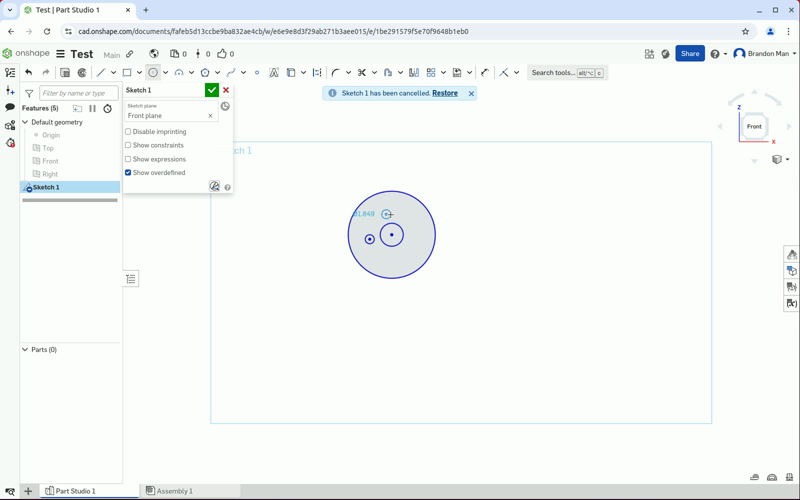
click(390, 214)
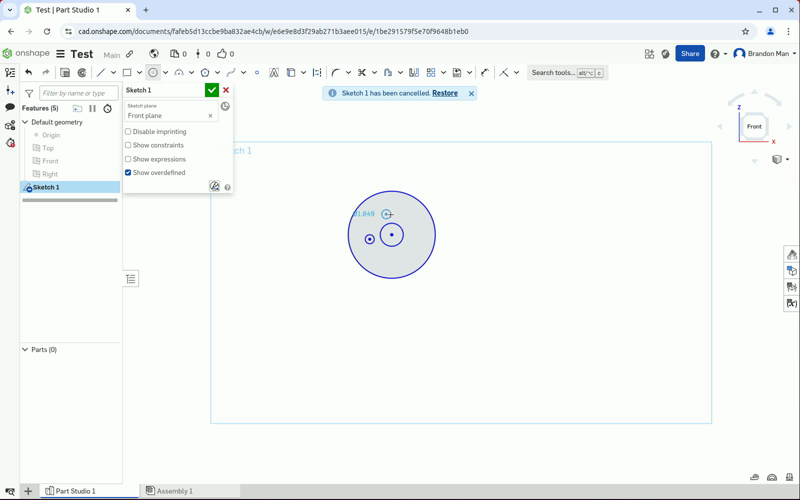
key(esc)
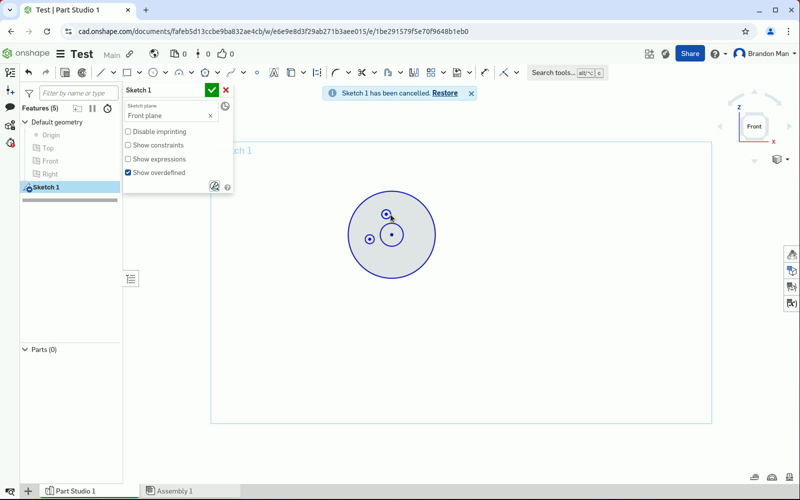
key(c)
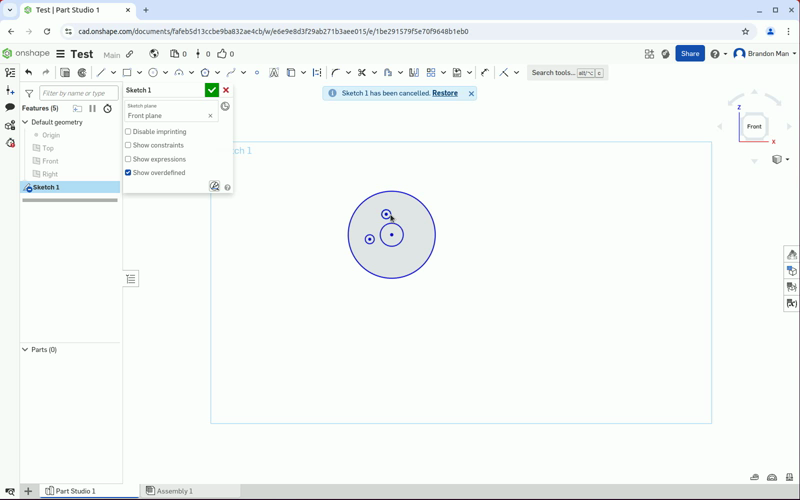
key_down(shift)
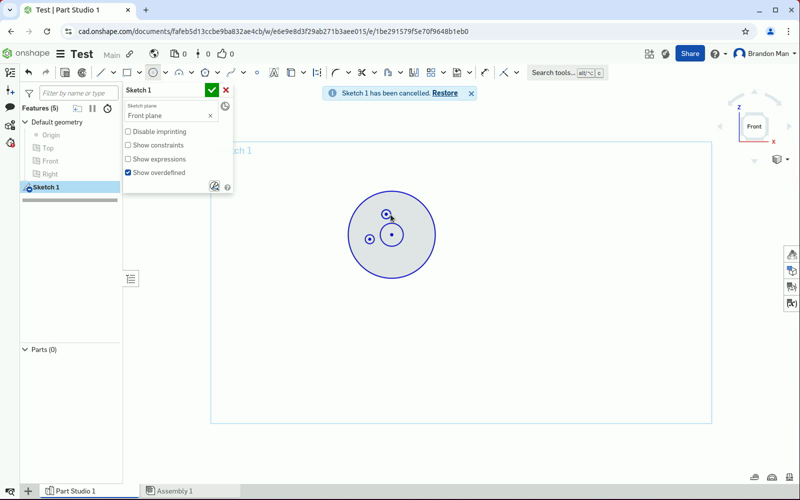
mouse_move(396, 255)
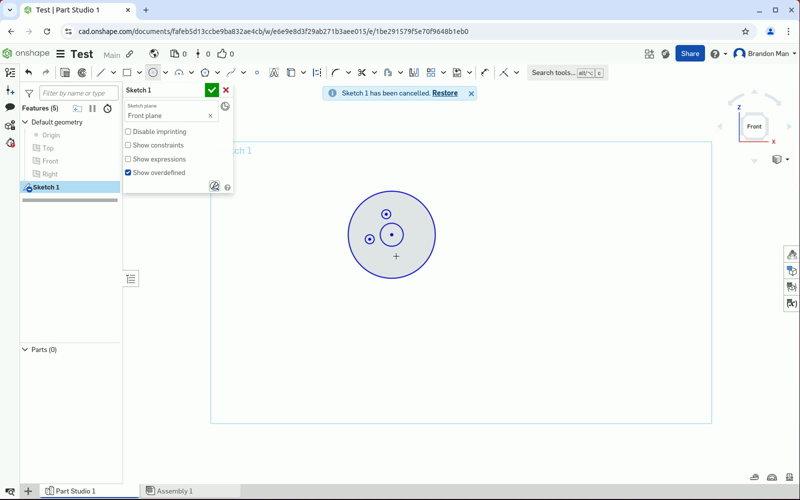
click(396, 255)
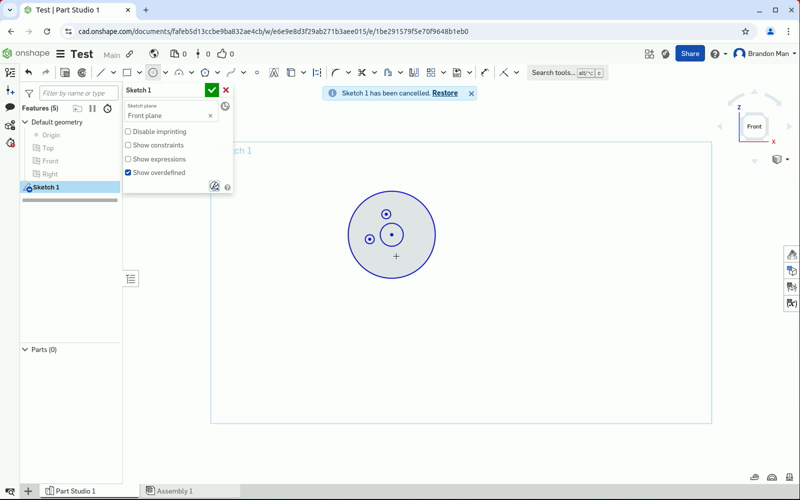
key_up(shift)
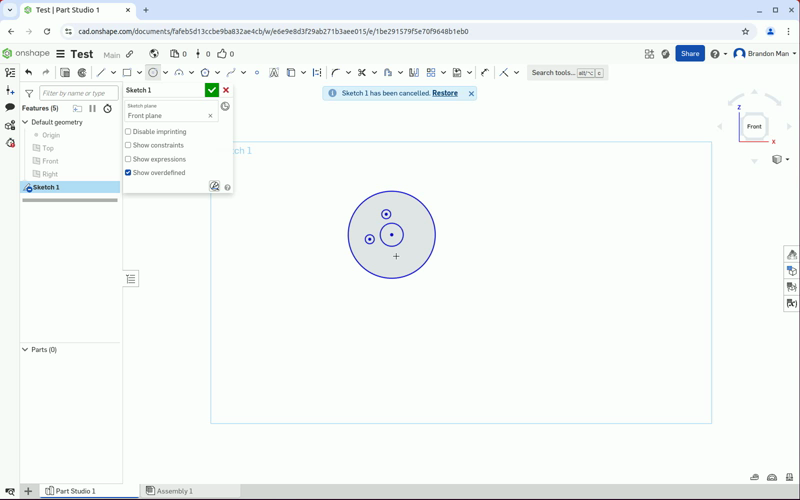
mouse_move(400, 255)
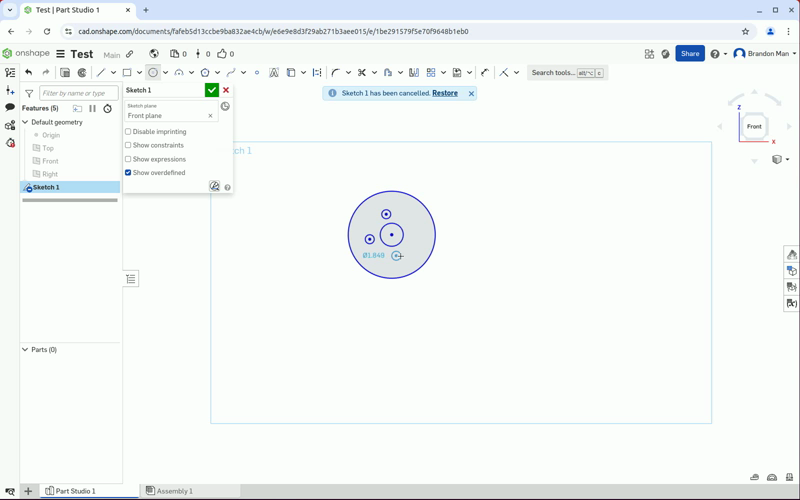
click(400, 255)
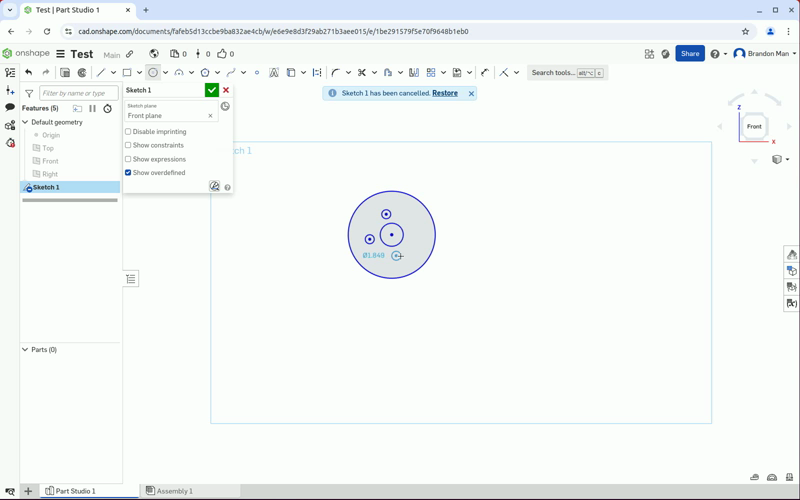
key(esc)
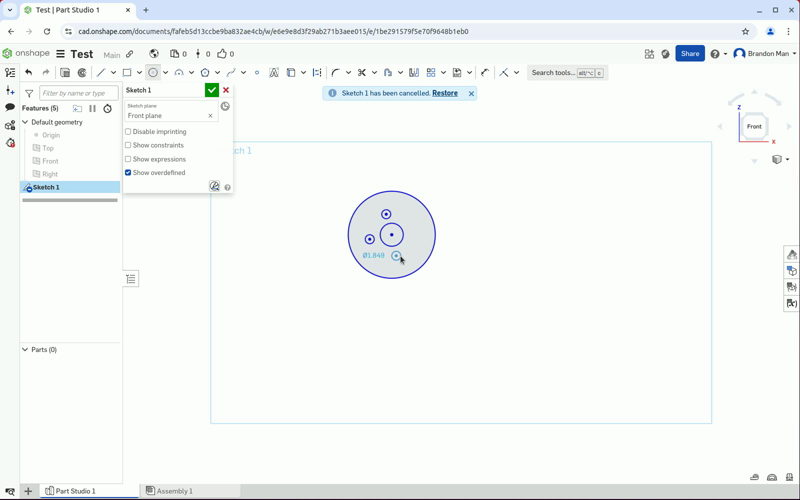
key(c)
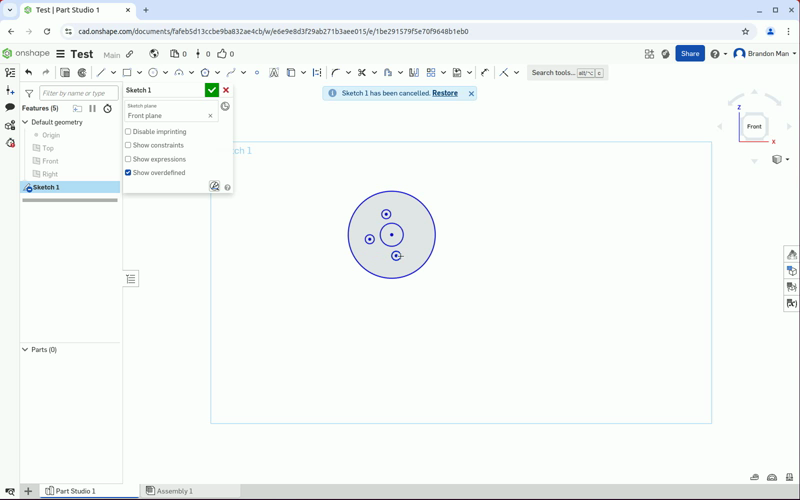
key_down(shift)
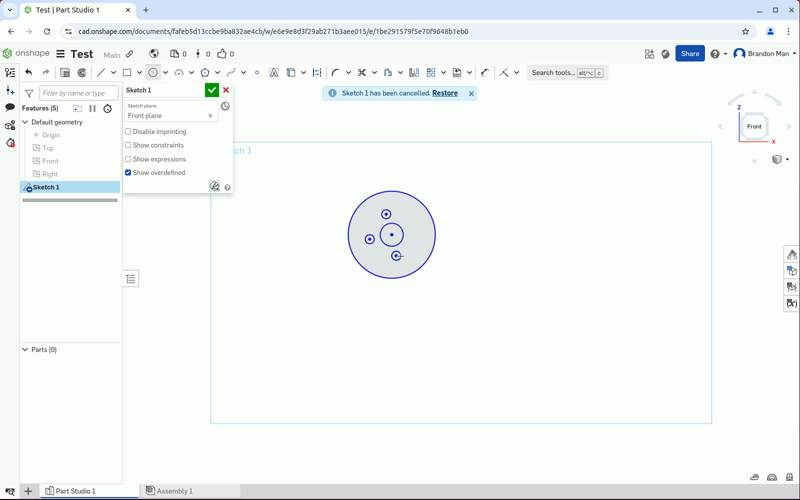
mouse_move(412, 230)
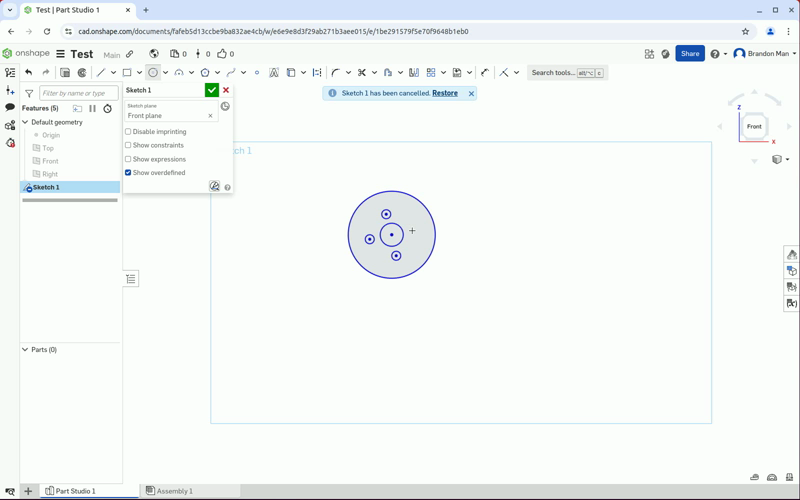
click(412, 230)
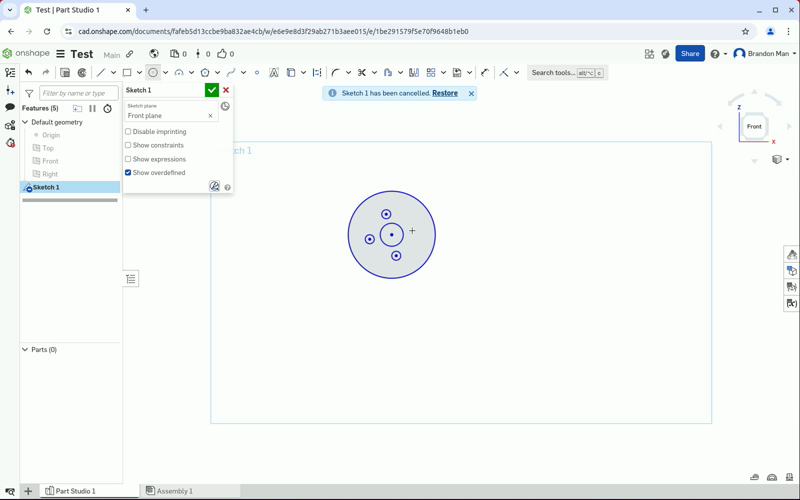
key_up(shift)
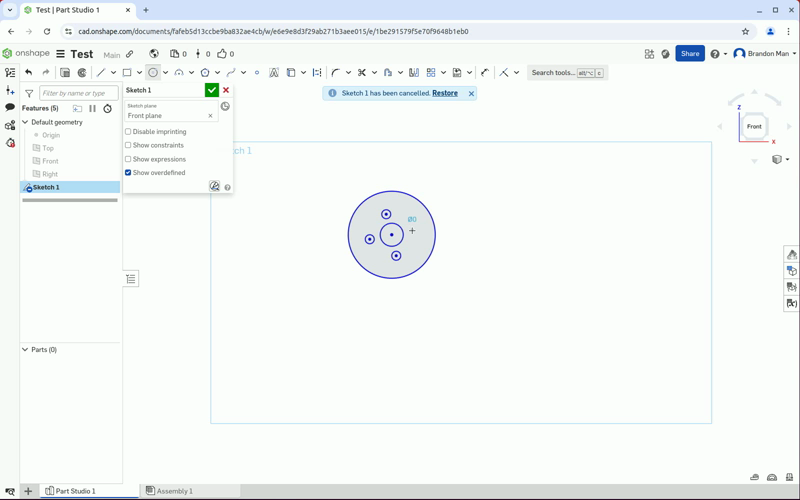
mouse_move(416, 230)
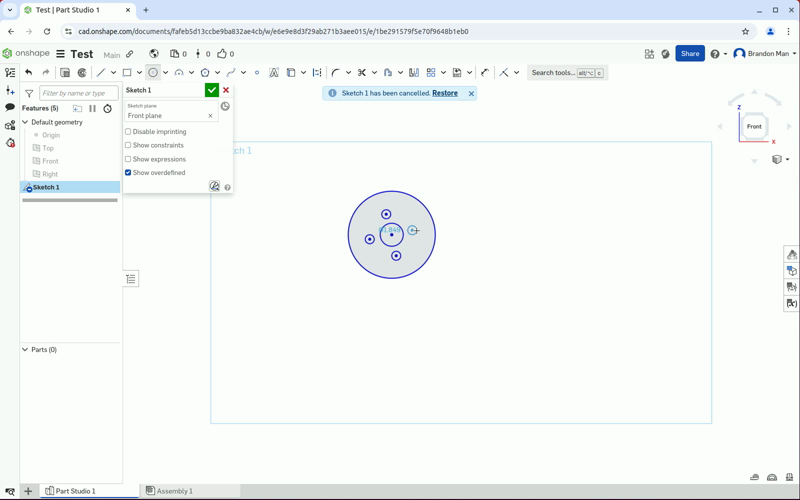
click(416, 230)
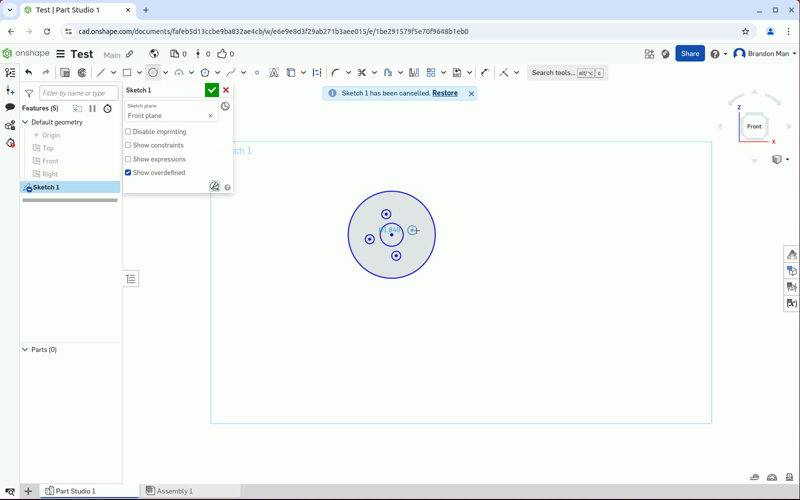
key(esc)
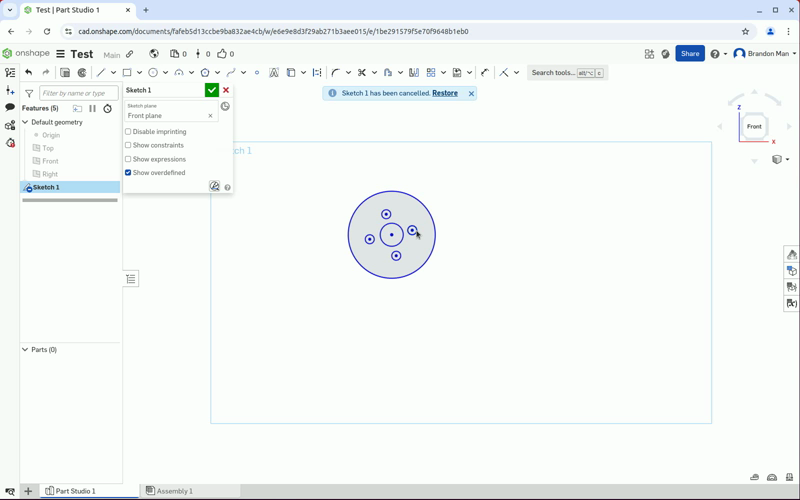
mouse_move(407, 206)
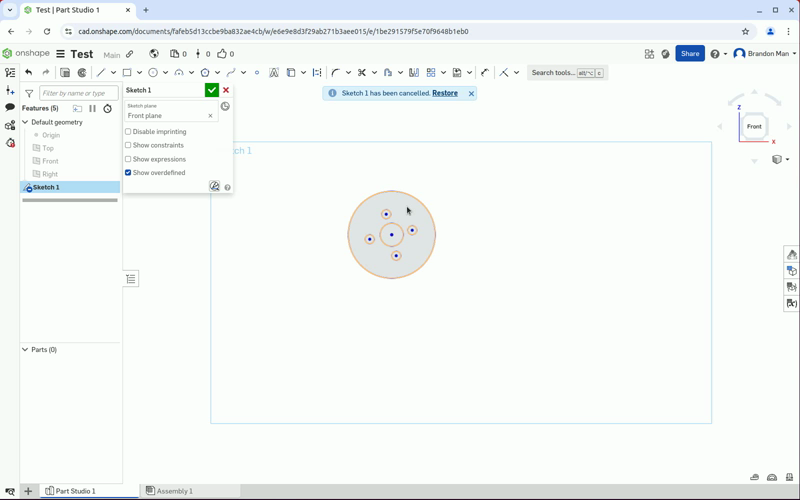
click(407, 206)
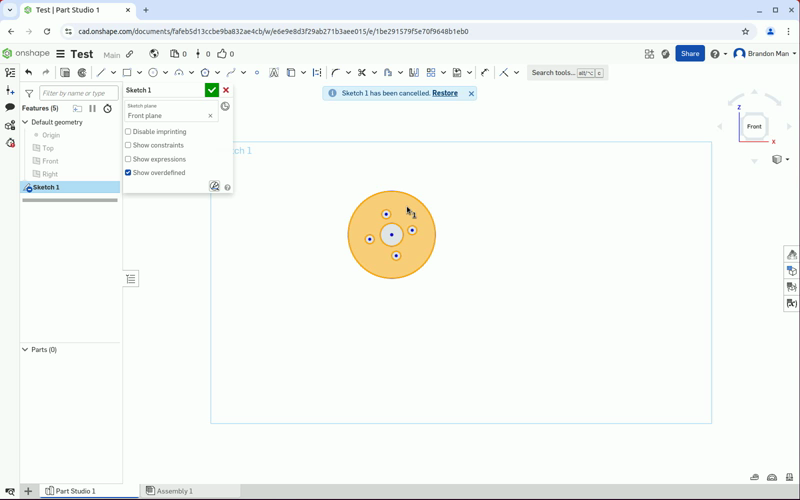
mouse_move(73, 352)
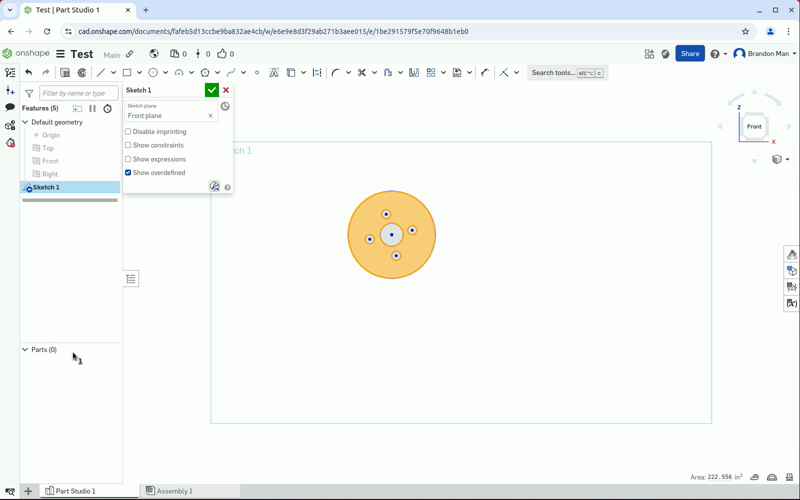
key(shift+y)
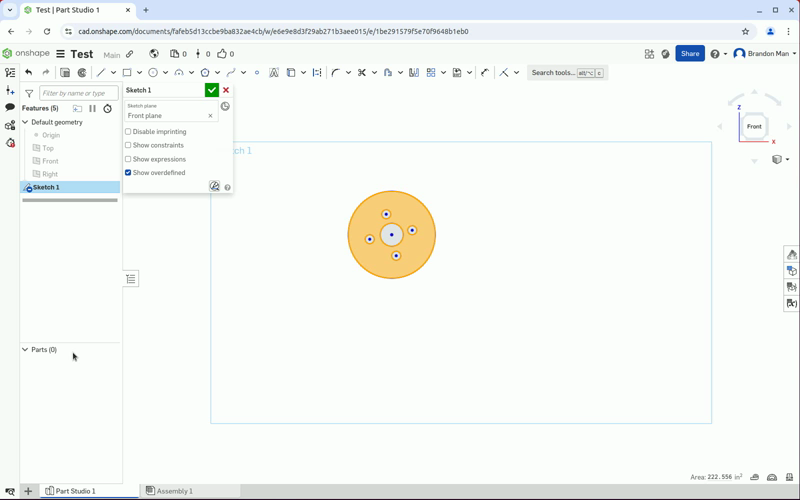
key(shift+e)
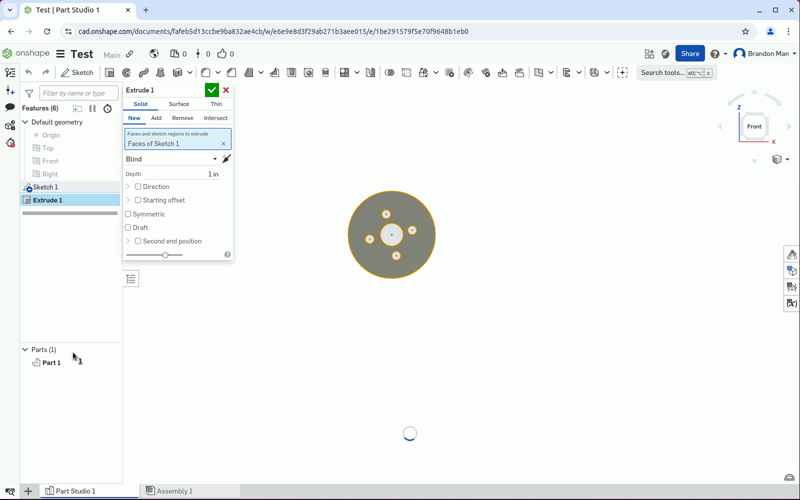
mouse_move(143, 106)
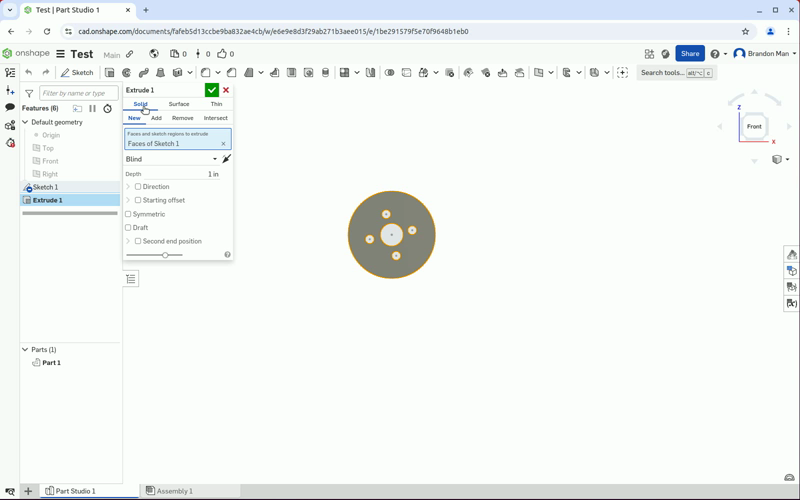
click(143, 106)
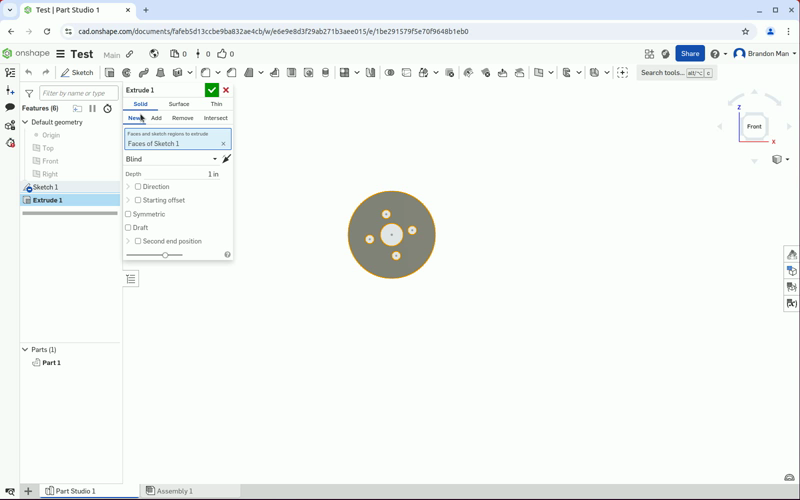
mouse_move(137, 120)
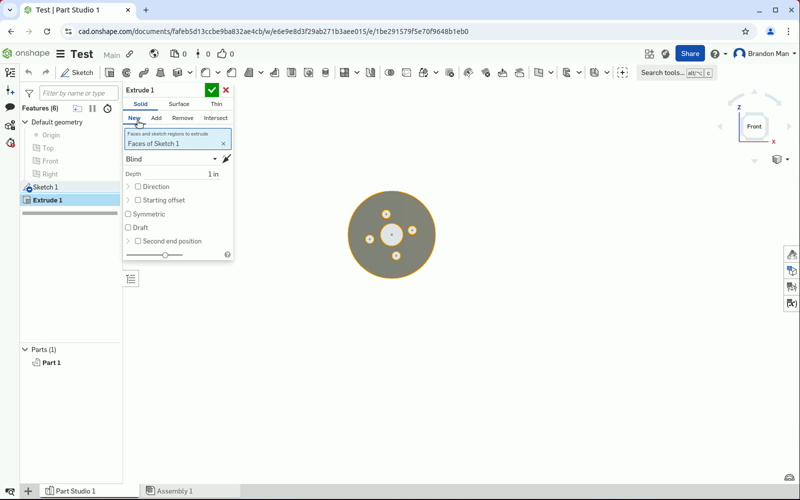
click(137, 120)
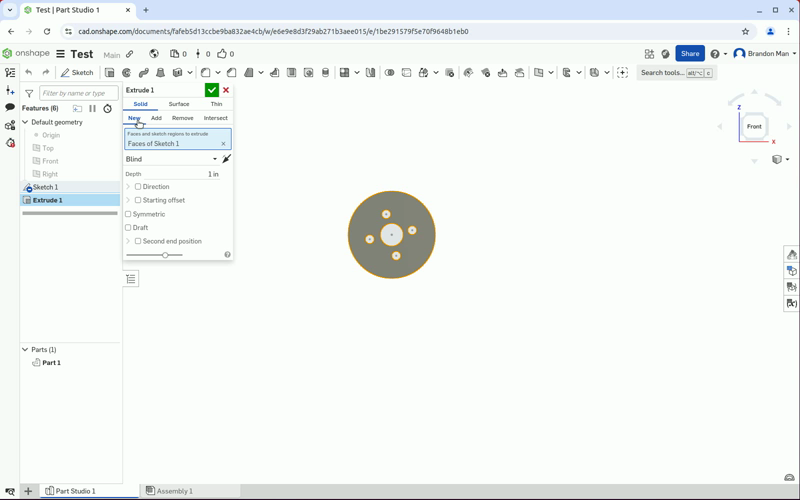
key(tab, 4)
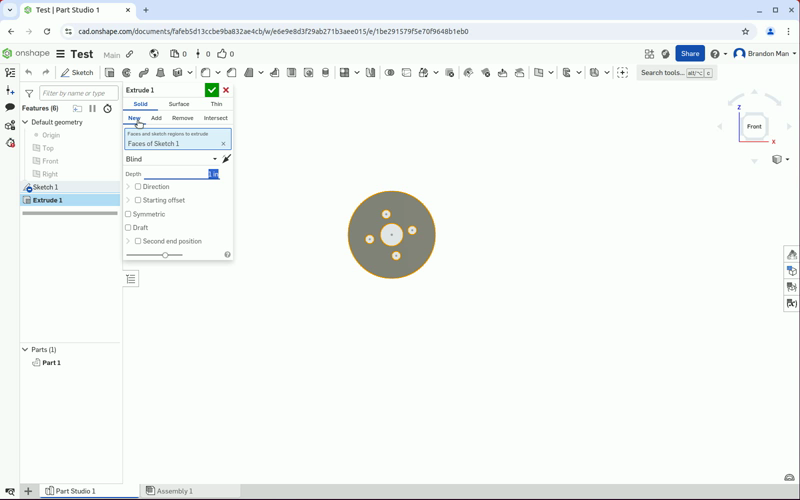
text(3.611)
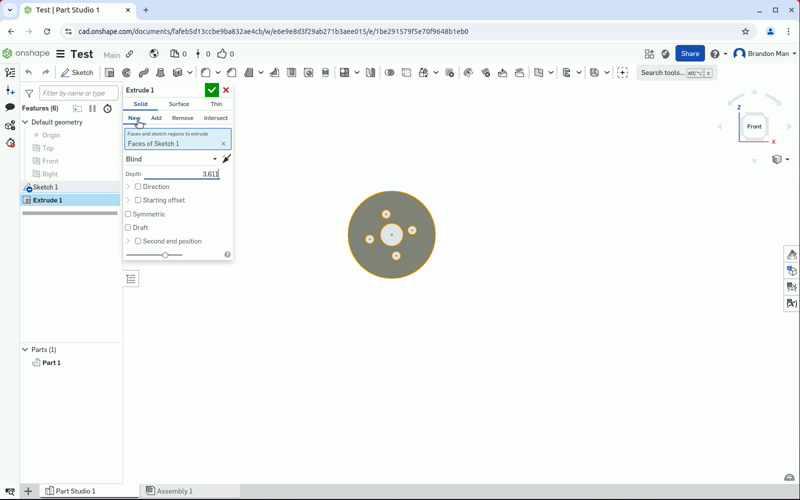
key(enter)
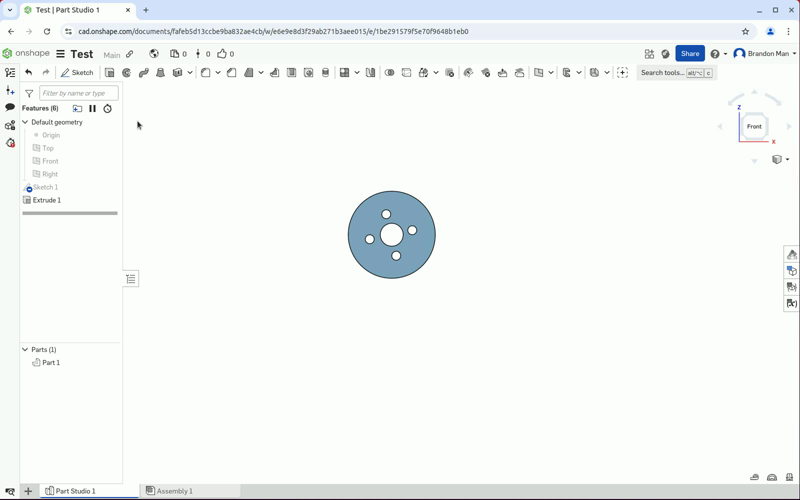
key(shift+h)
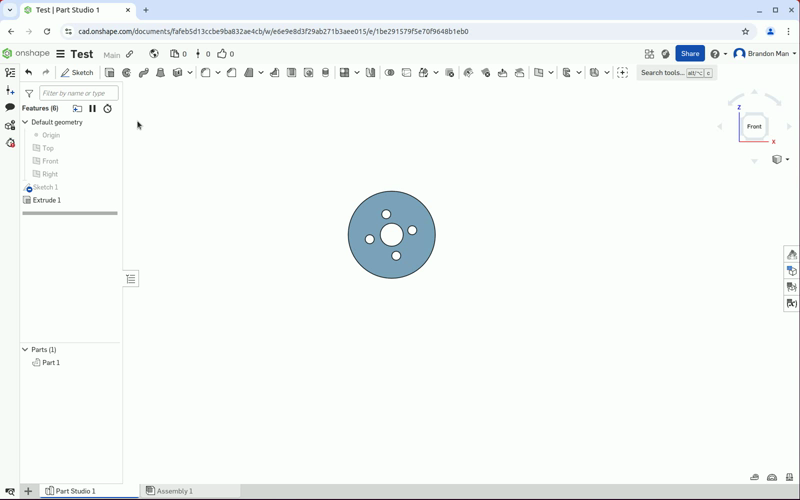
key(shift+h)
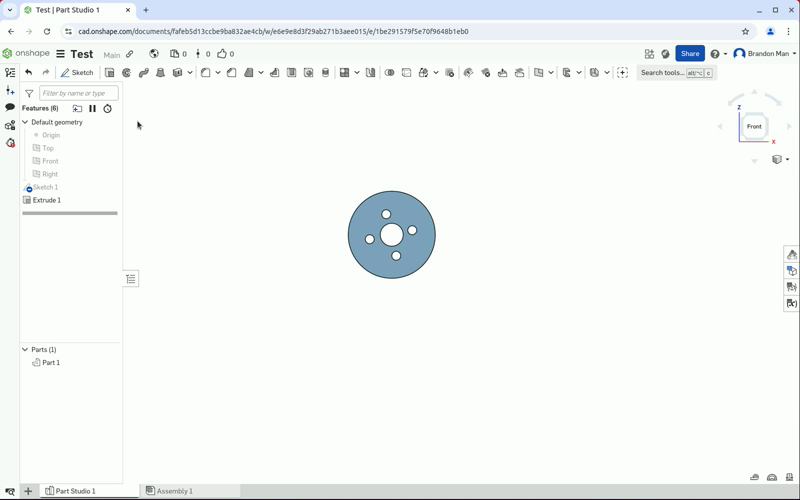
mouse_move(73, 189)
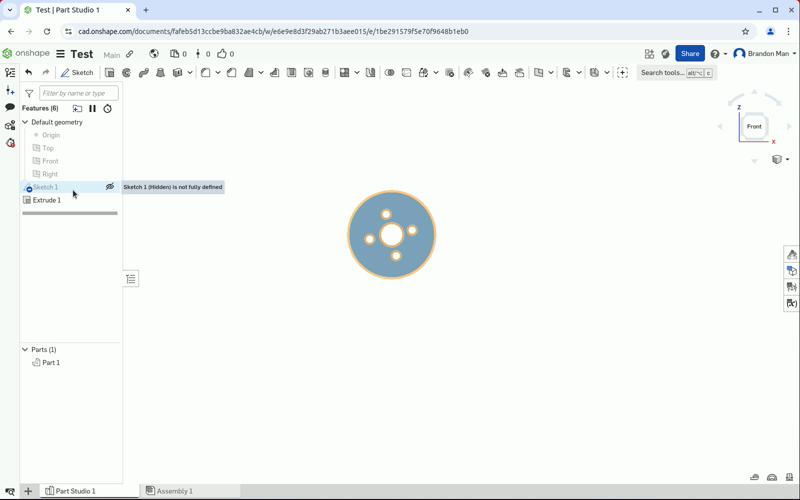
click(73, 189)
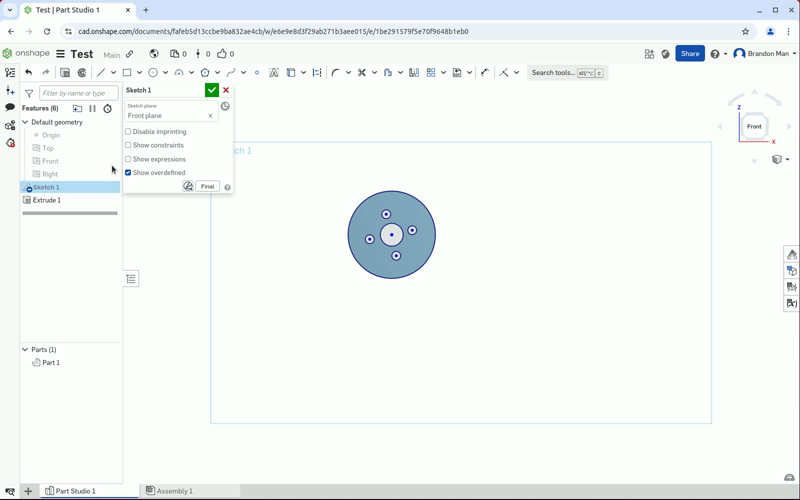
mouse_move(229, 92)
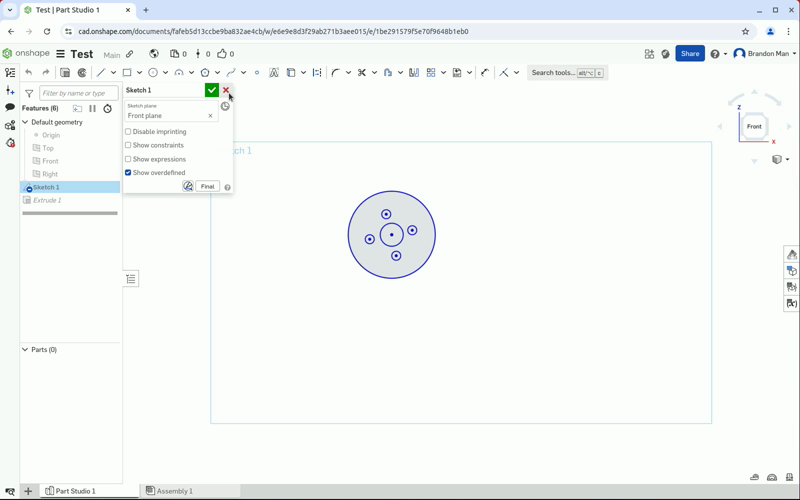
click(229, 92)
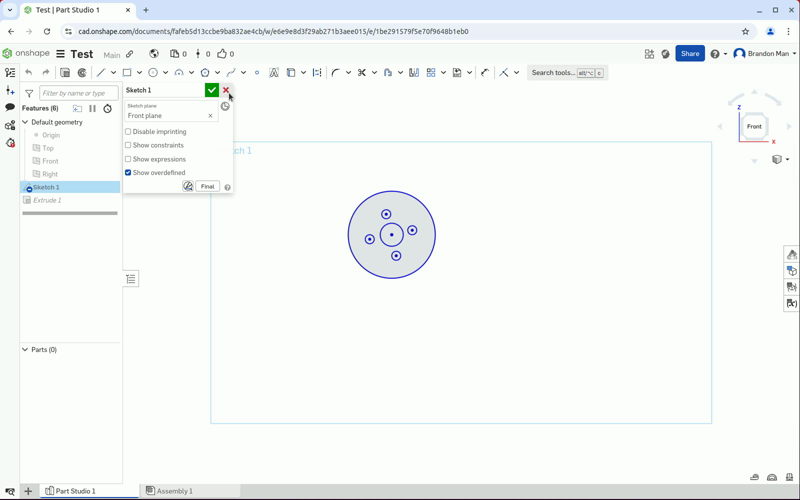
key(shift+s)
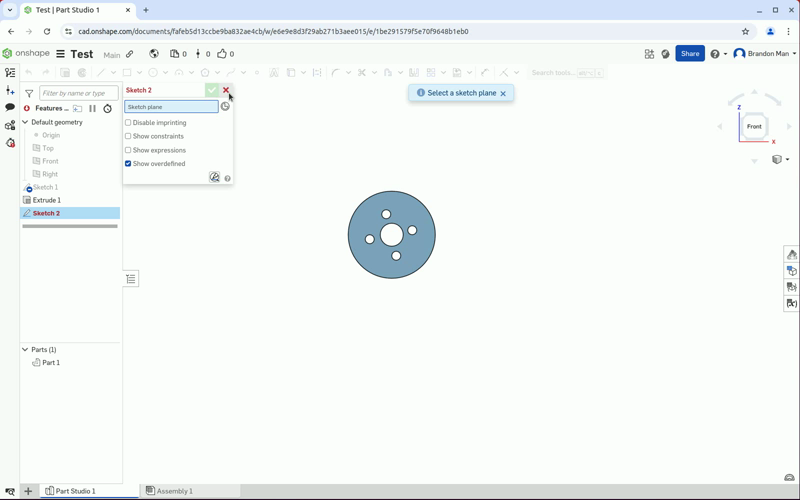
mouse_move(73, 163)
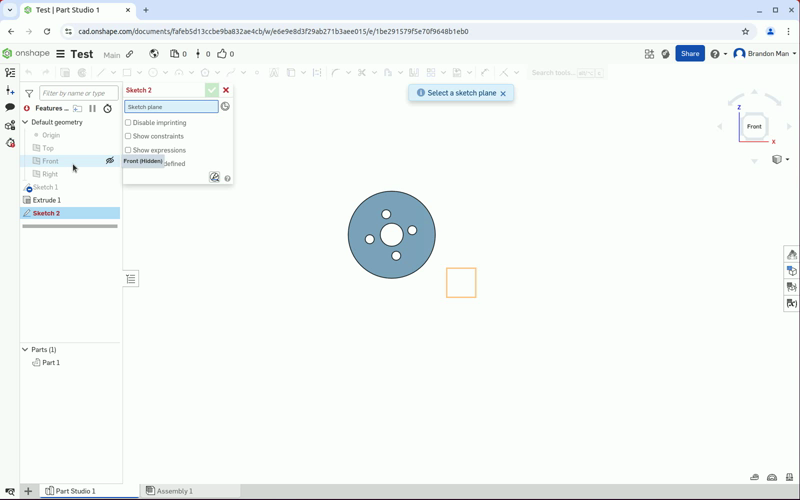
click(73, 163)
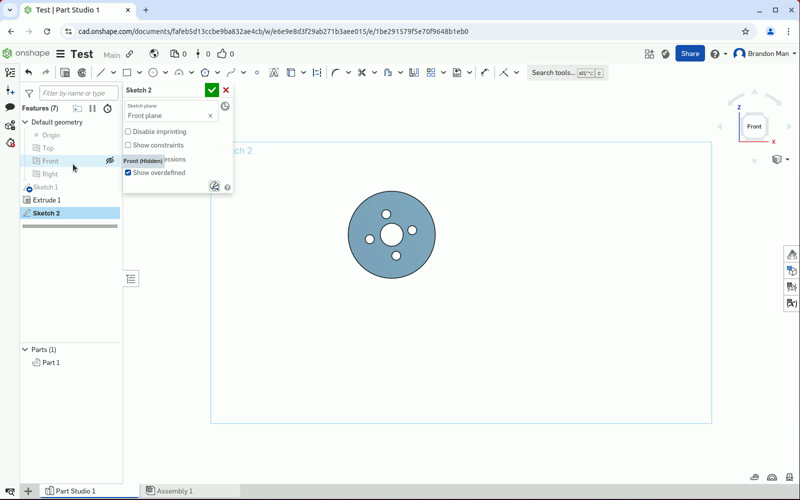
mouse_move(73, 352)
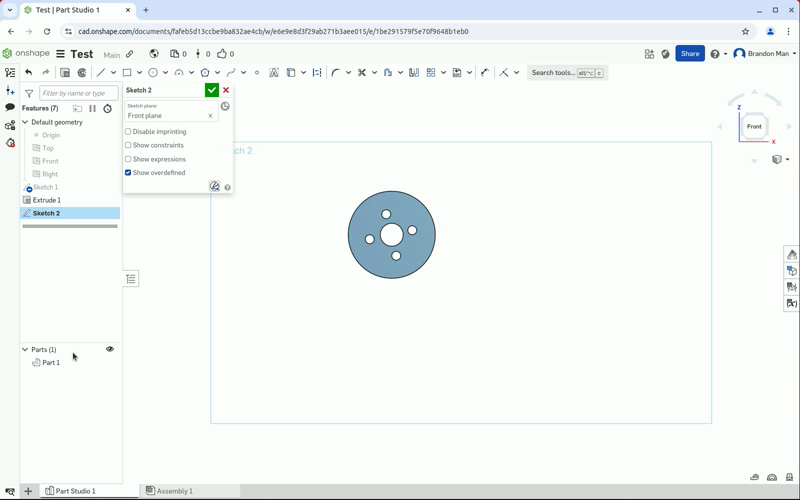
key(y)
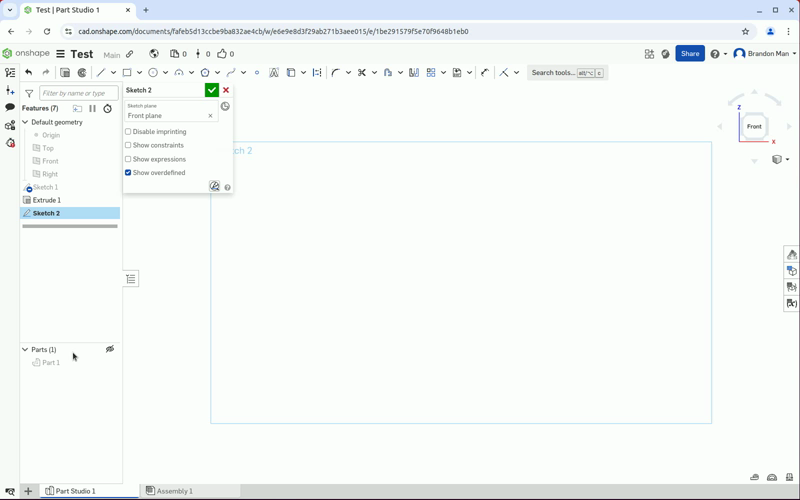
key(c)
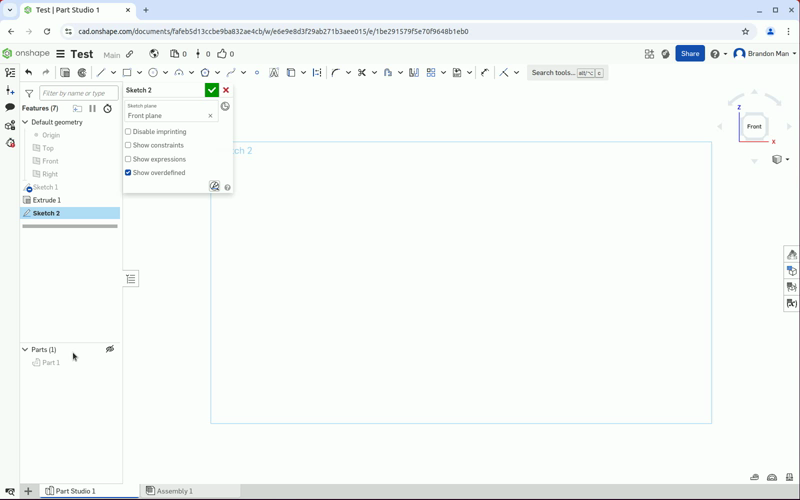
key_down(shift)
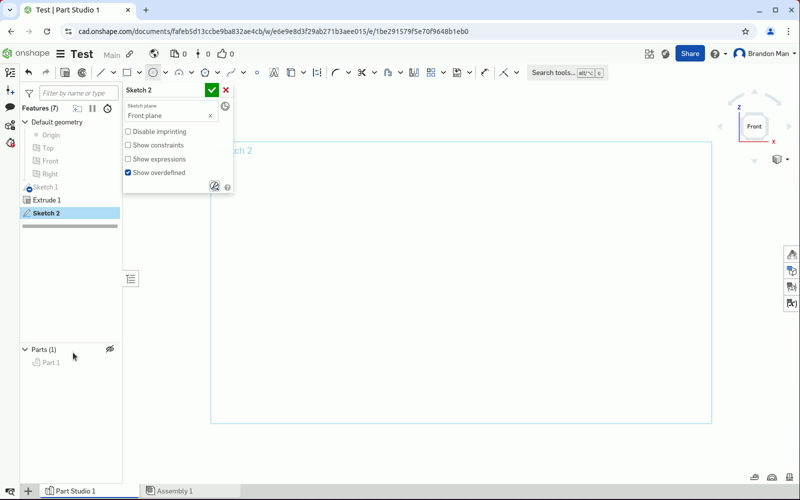
mouse_move(392, 234)
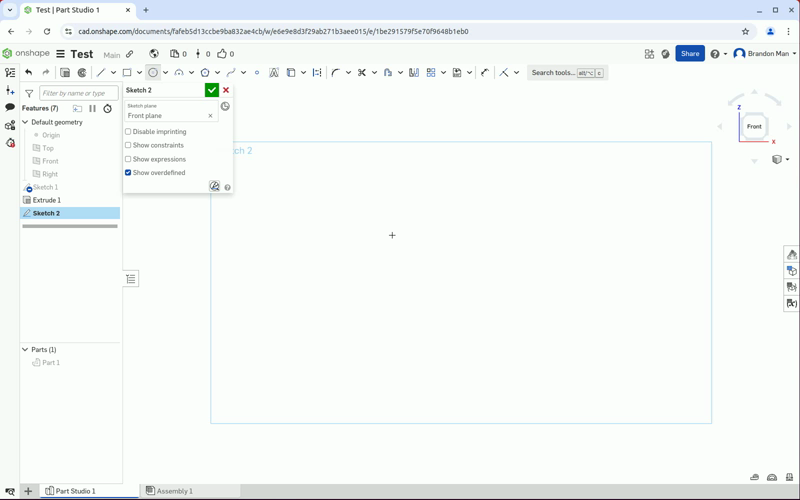
click(392, 234)
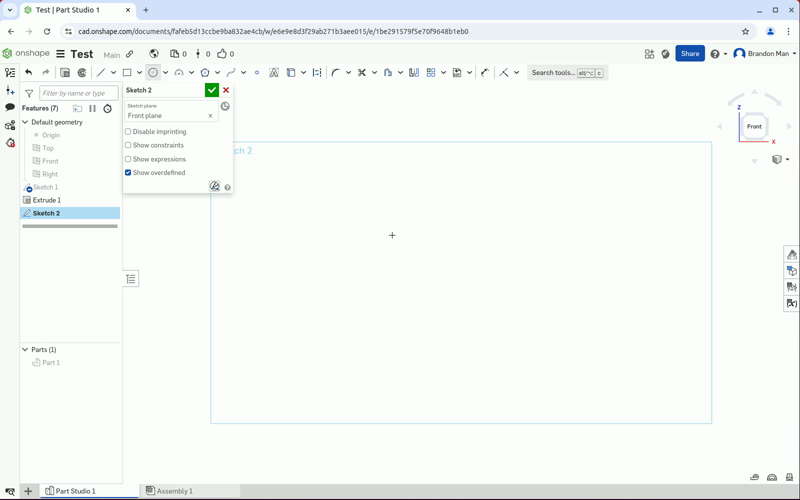
key_up(shift)
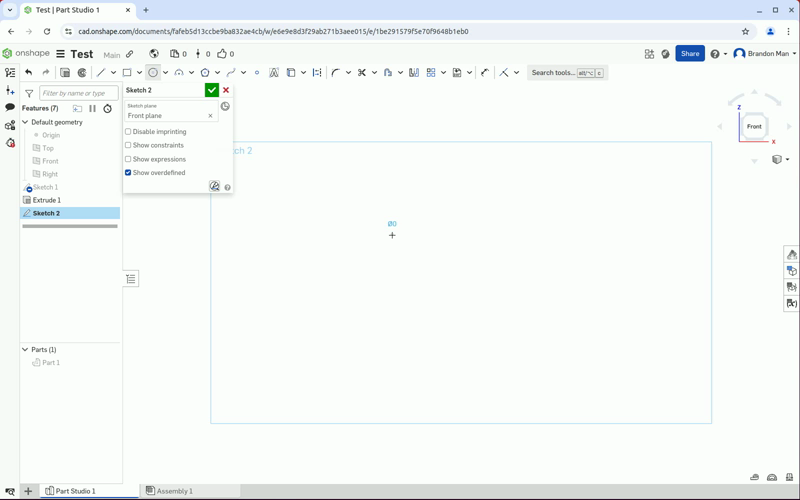
mouse_move(404, 234)
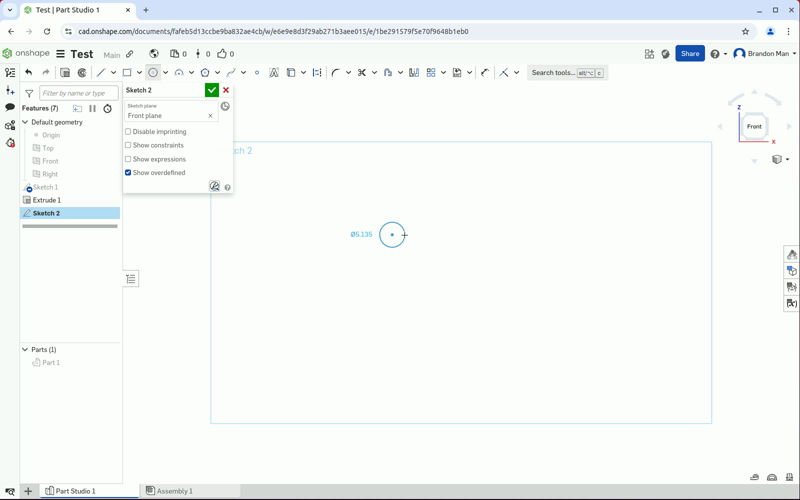
click(404, 234)
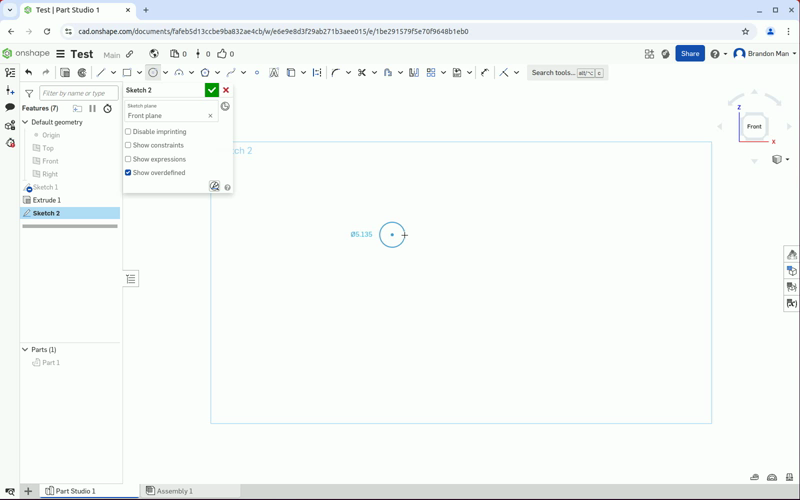
key(esc)
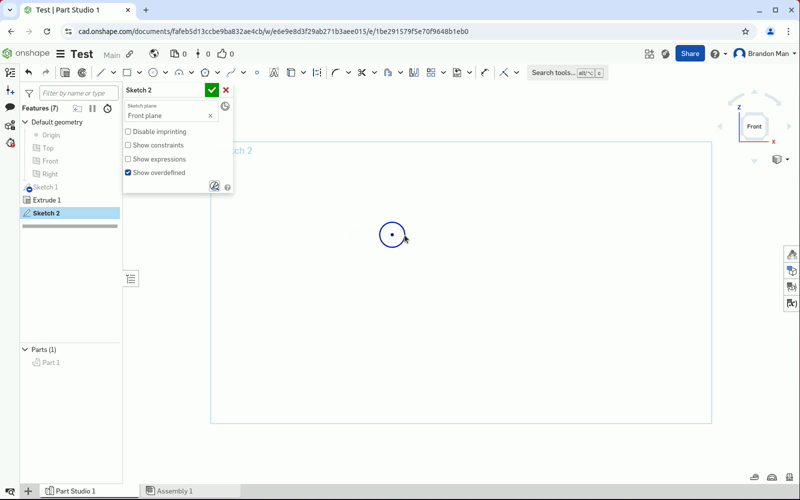
key(c)
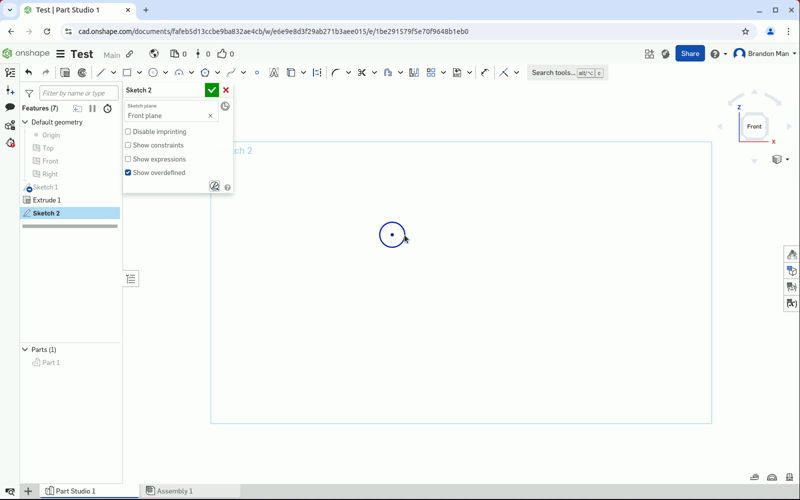
key_down(shift)
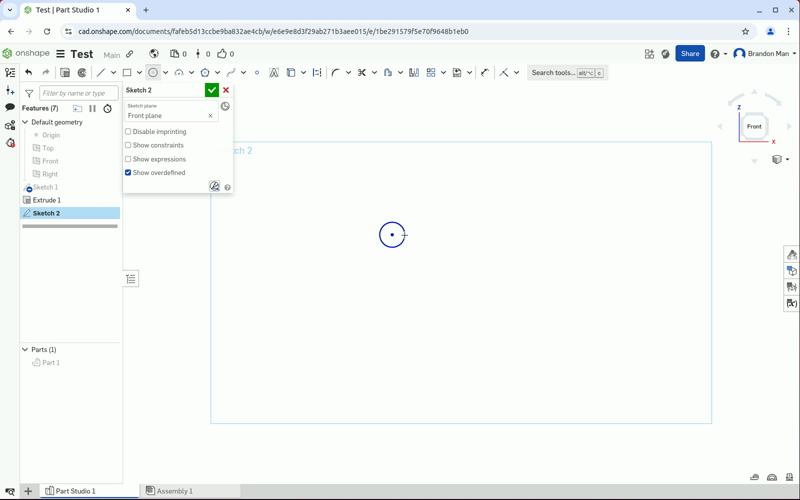
mouse_move(392, 234)
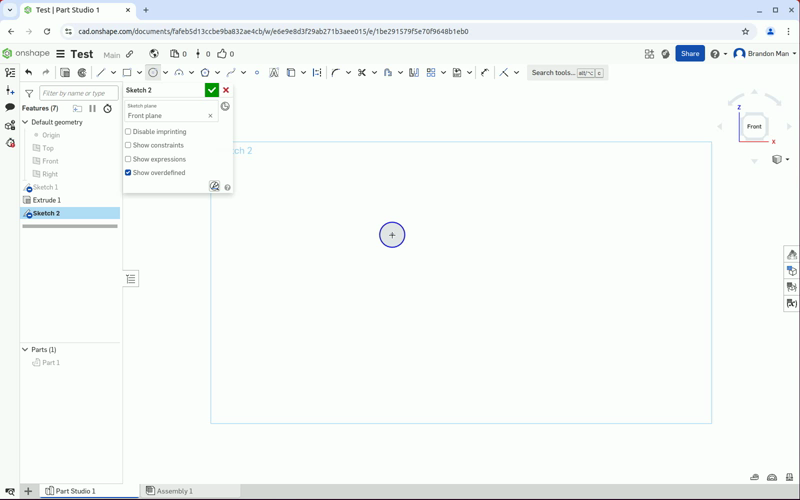
click(392, 234)
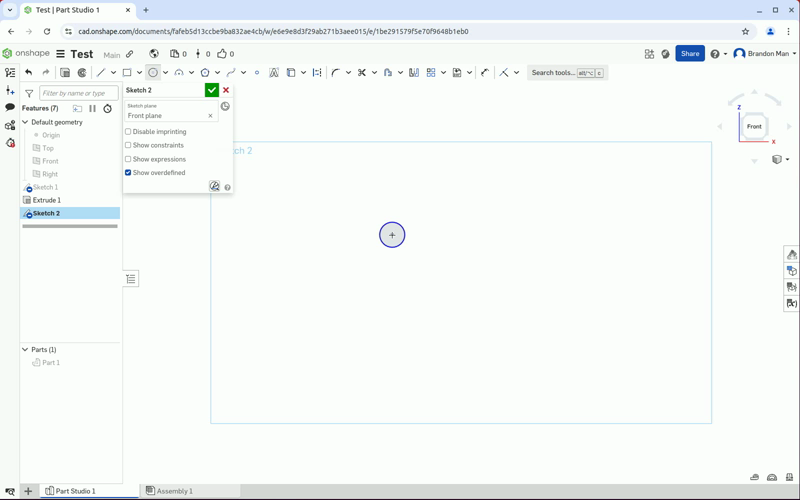
key_up(shift)
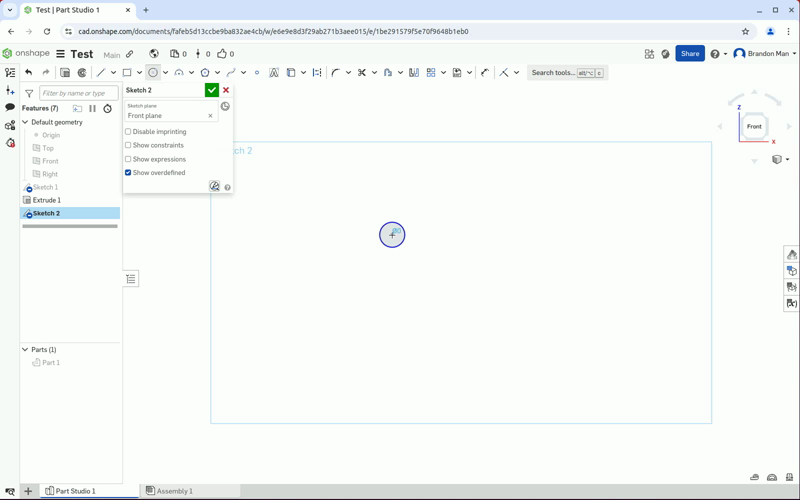
mouse_move(396, 234)
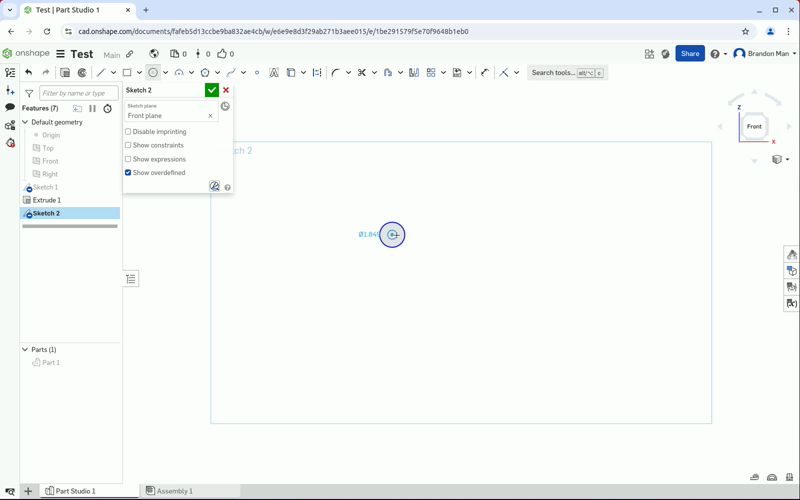
click(396, 234)
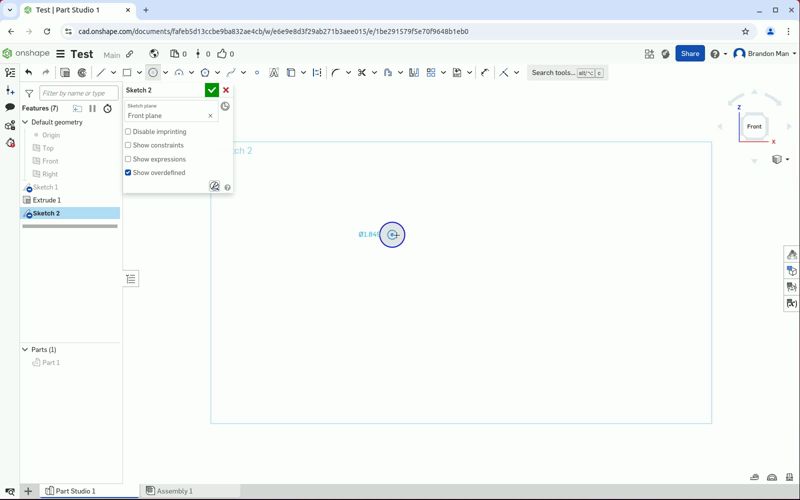
key(esc)
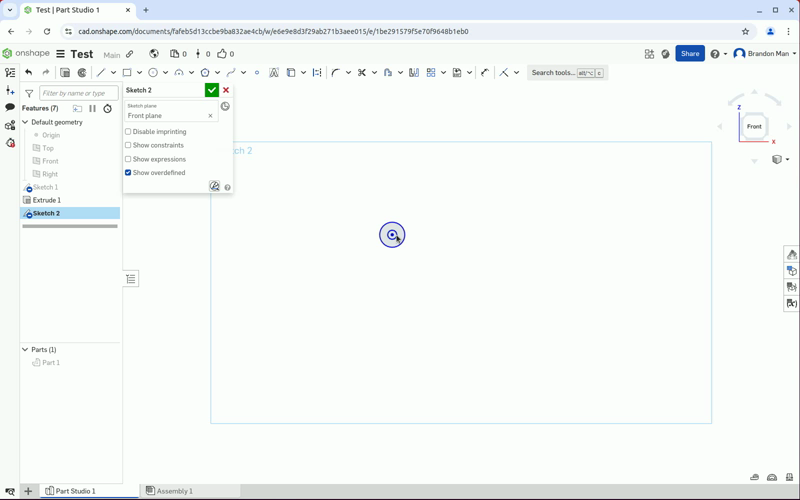
mouse_move(397, 229)
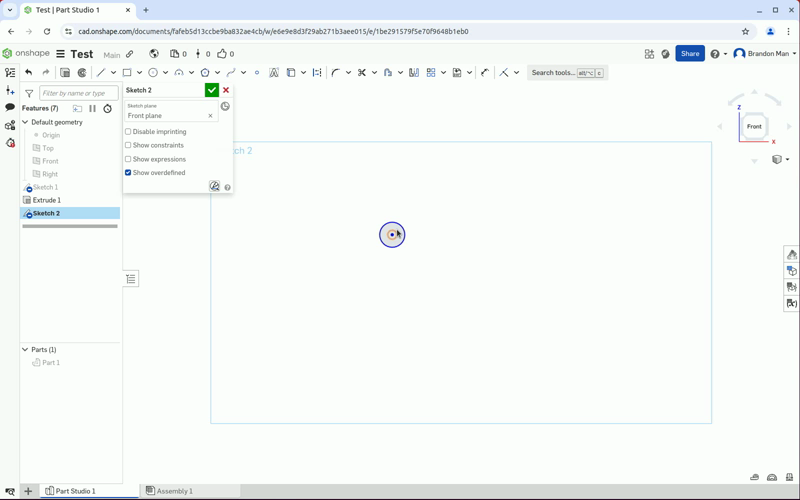
scroll(6)
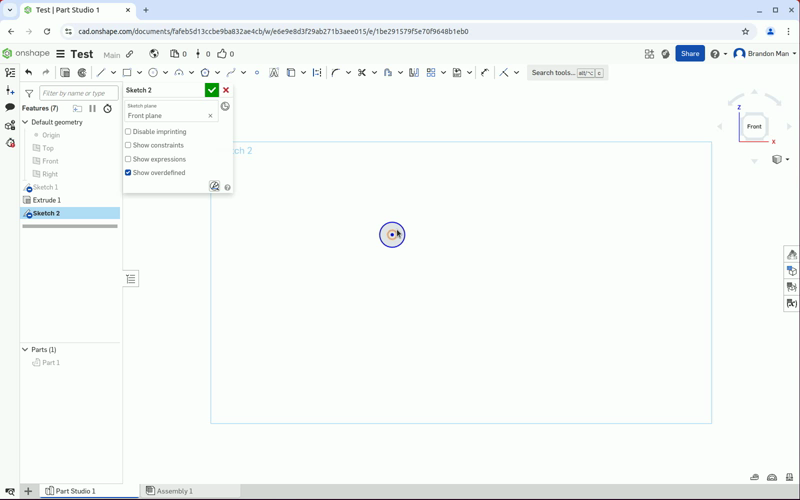
scroll(6)
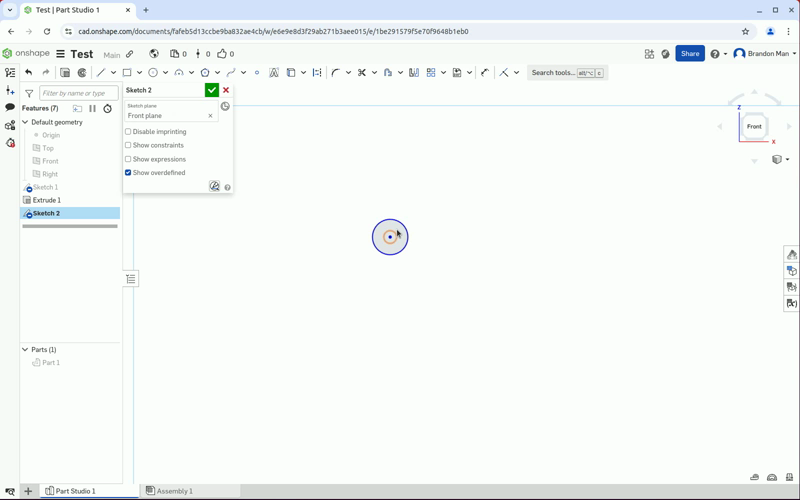
scroll(6)
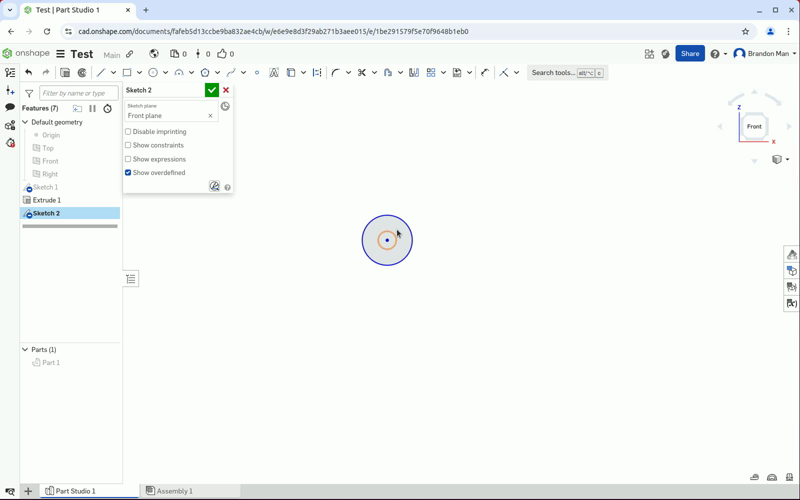
scroll(6)
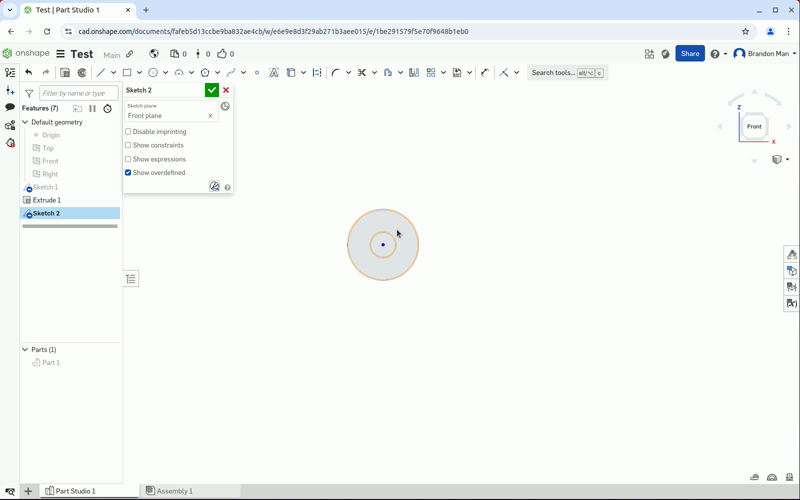
scroll(6)
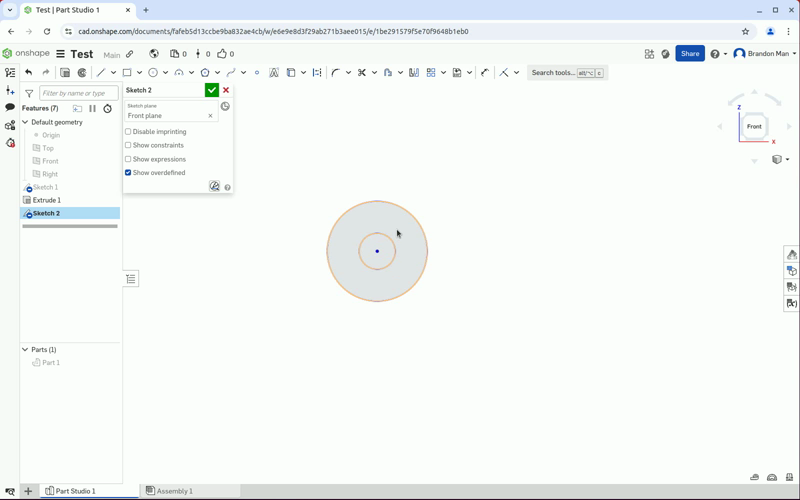
scroll(6)
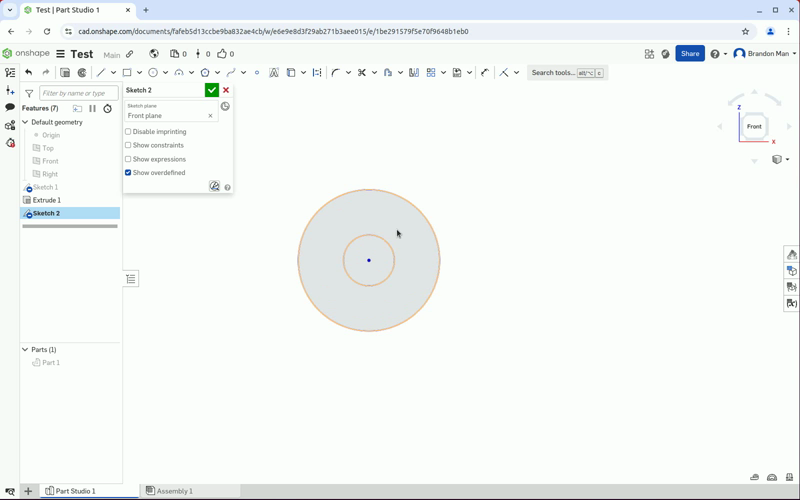
scroll(6)
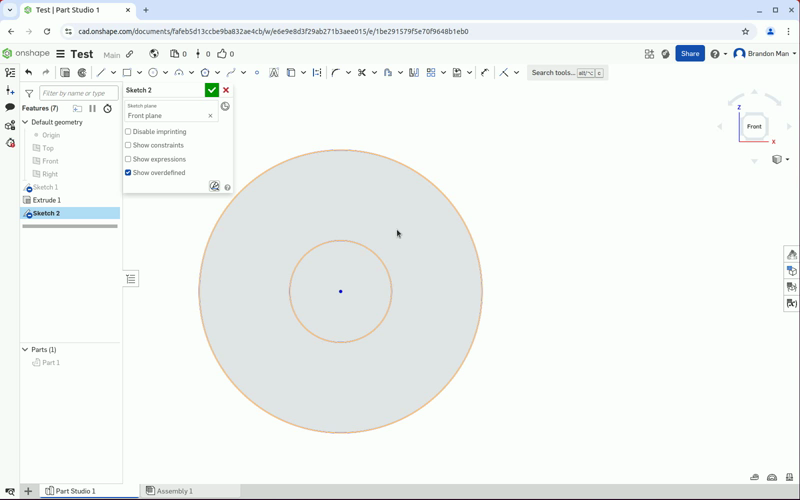
click(397, 229)
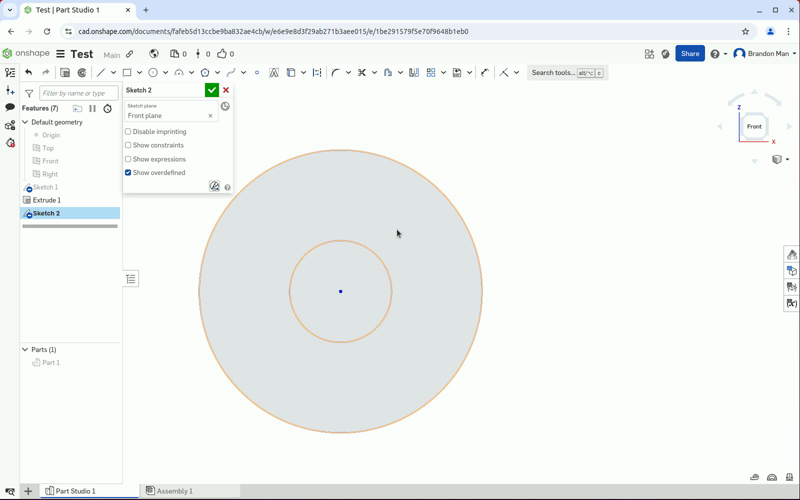
scroll(-6)
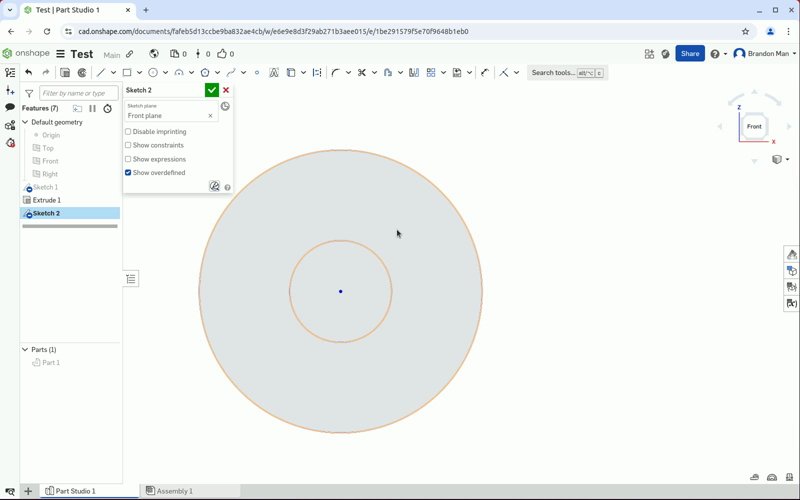
scroll(-6)
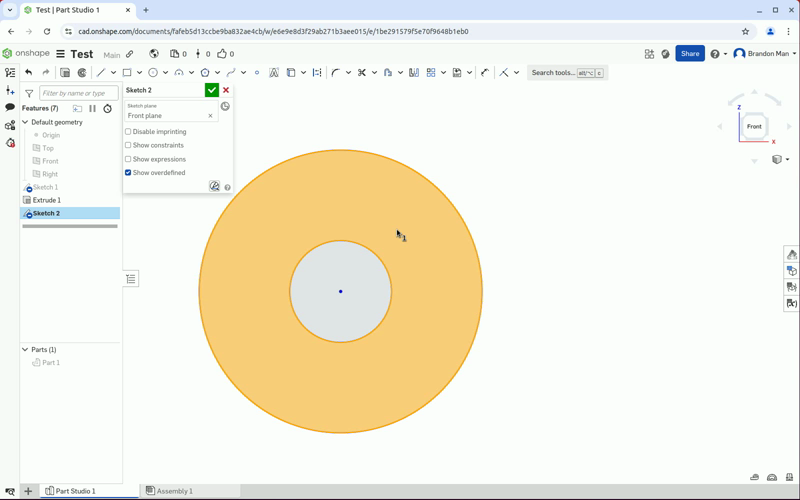
scroll(-6)
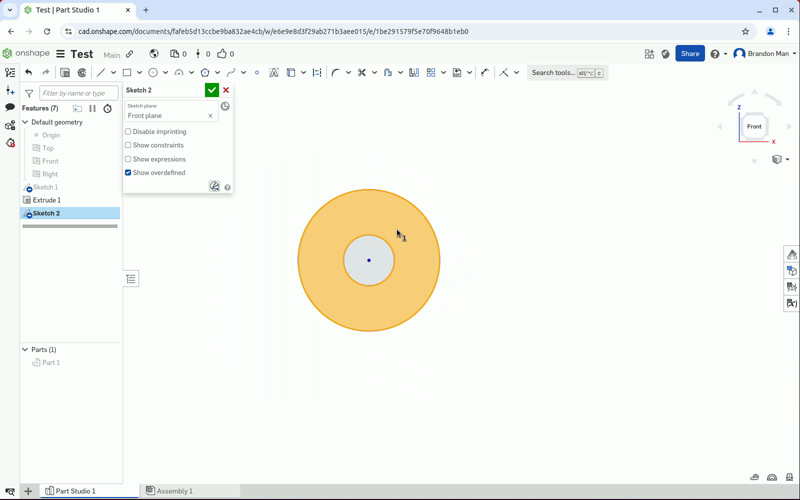
scroll(-6)
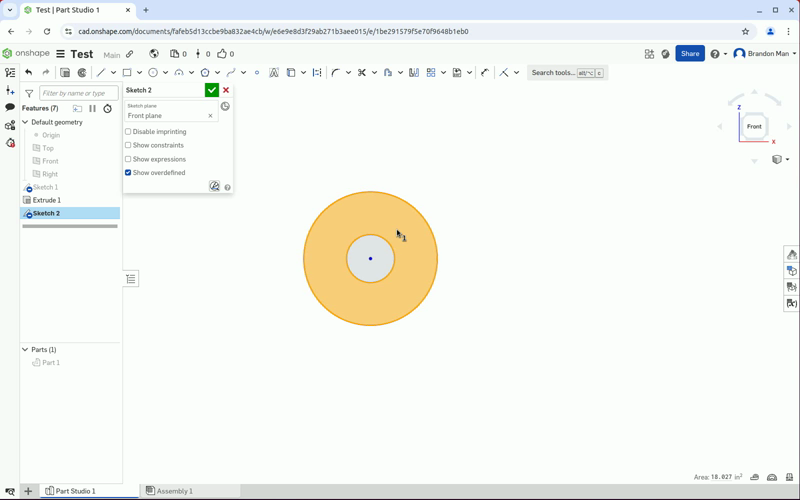
scroll(-6)
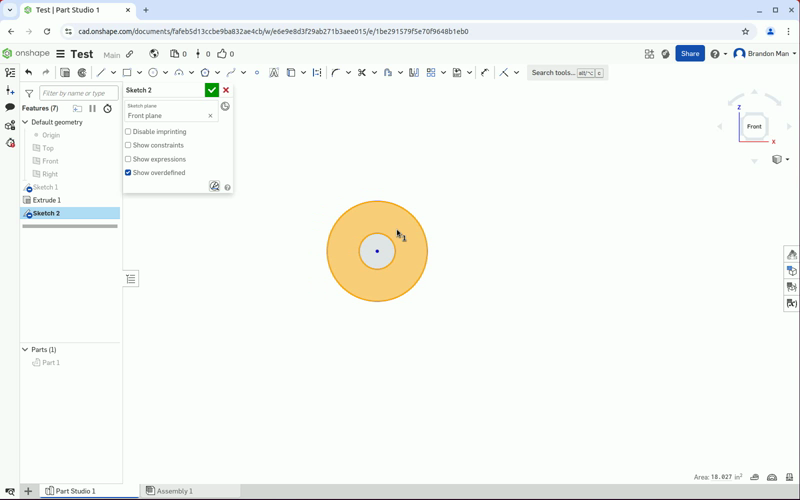
scroll(-6)
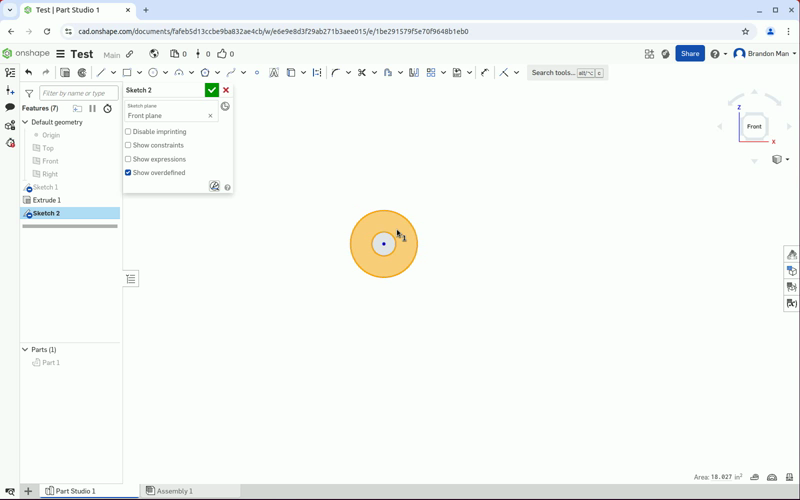
scroll(-6)
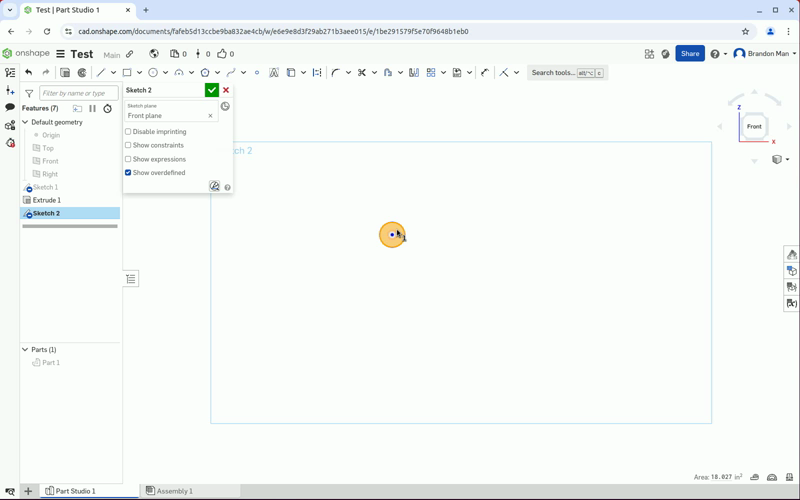
mouse_move(73, 352)
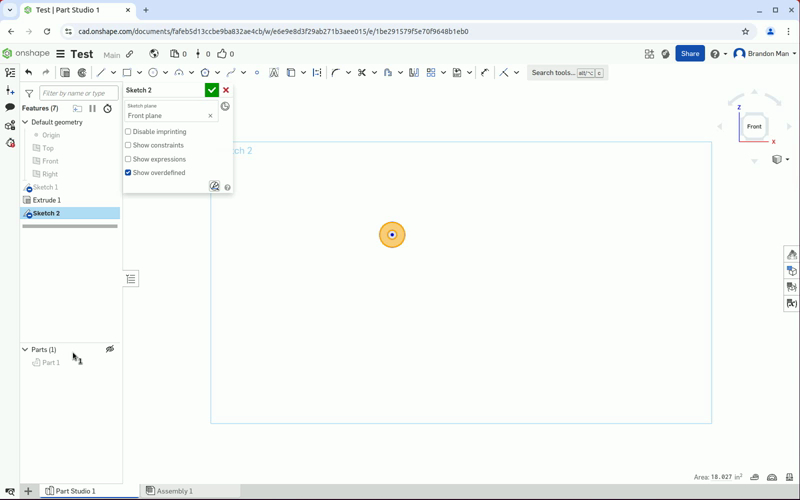
key(shift+y)
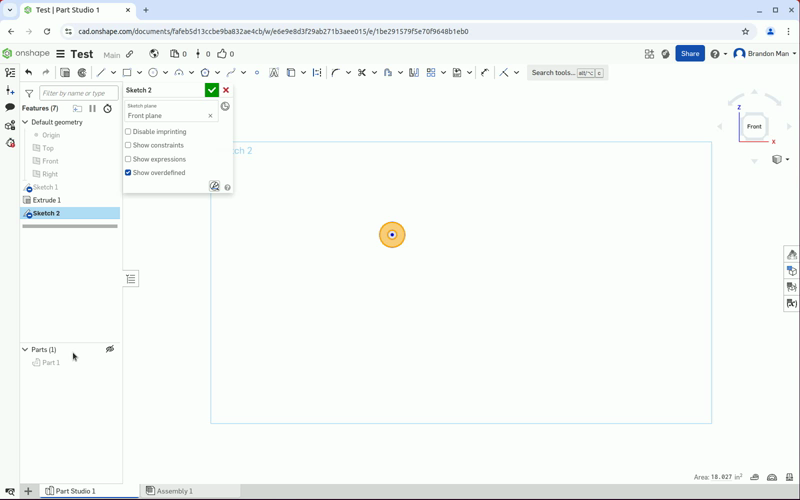
key(shift+e)
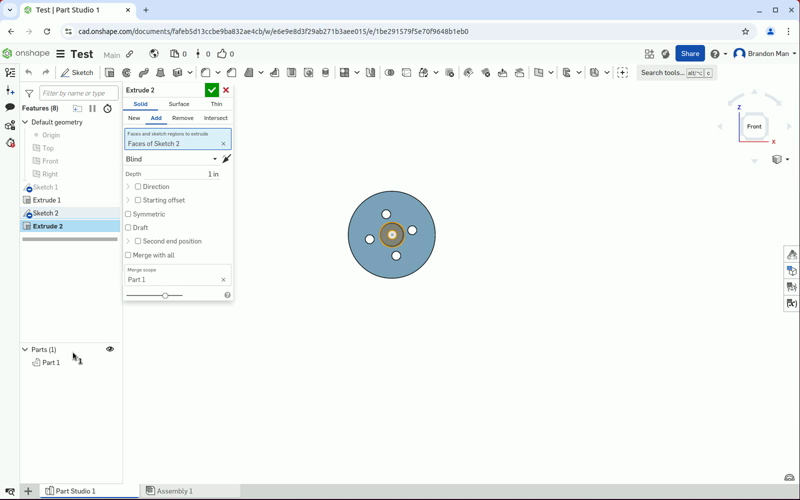
mouse_move(143, 106)
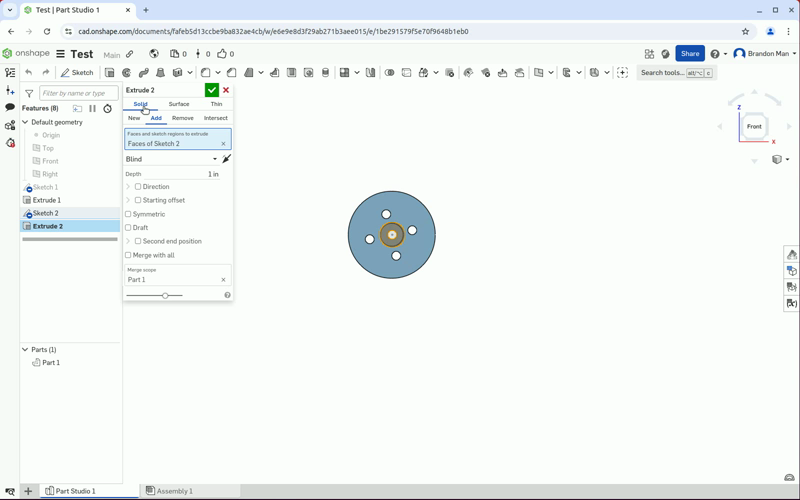
click(143, 106)
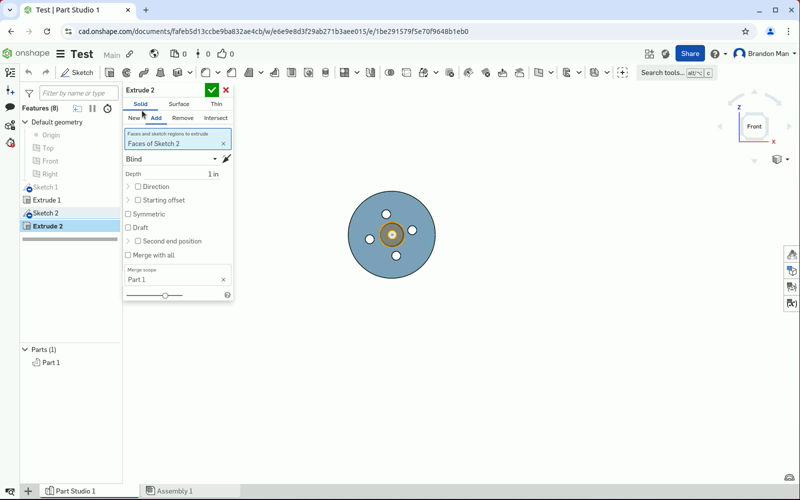
mouse_move(137, 120)
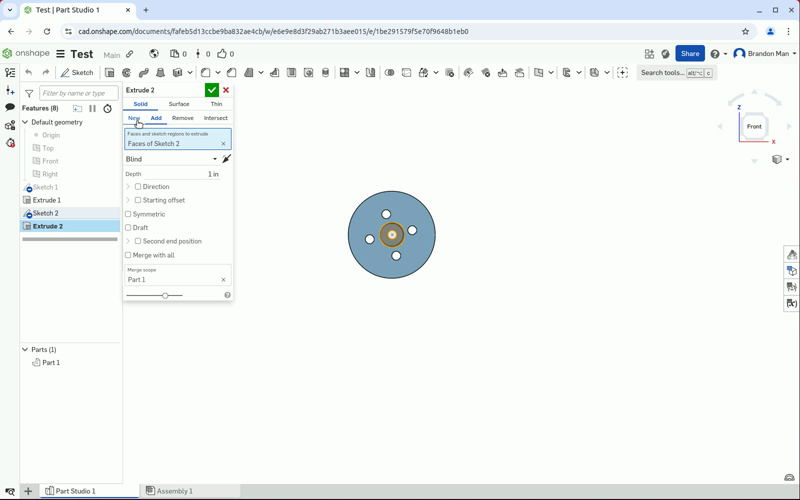
click(137, 120)
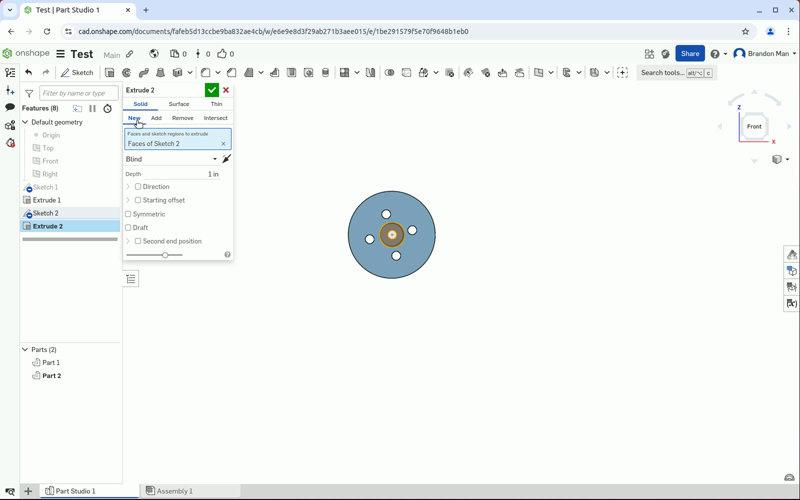
key(tab, 4)
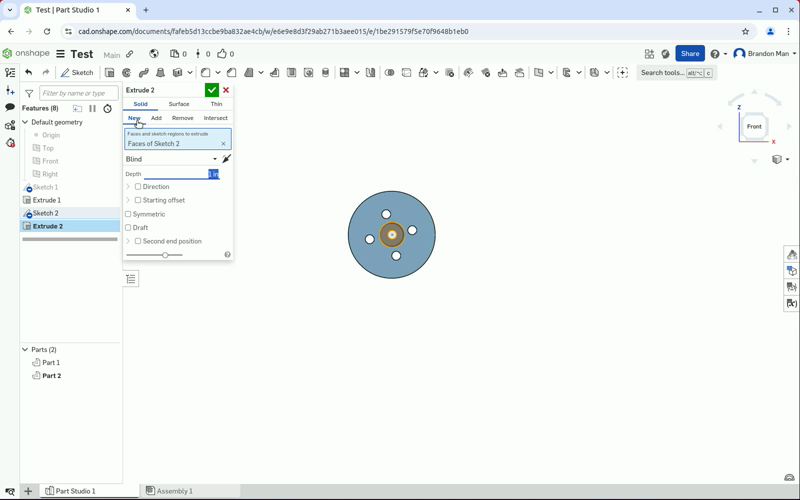
text(3.611)
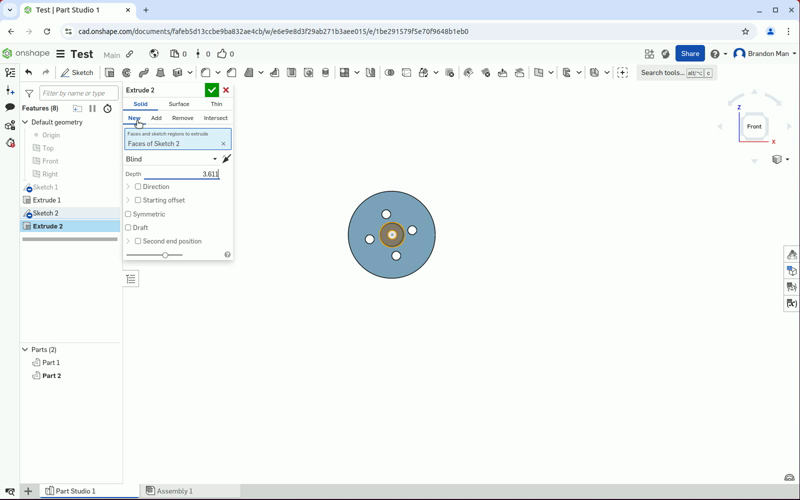
key(enter)
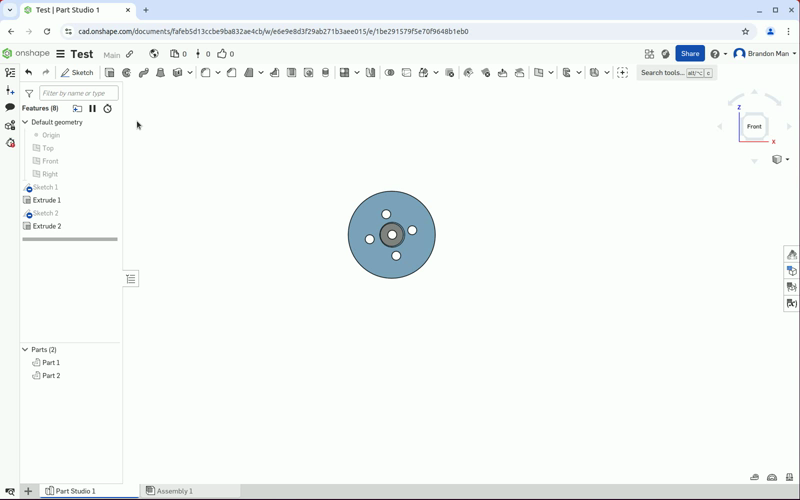
key(shift+h)
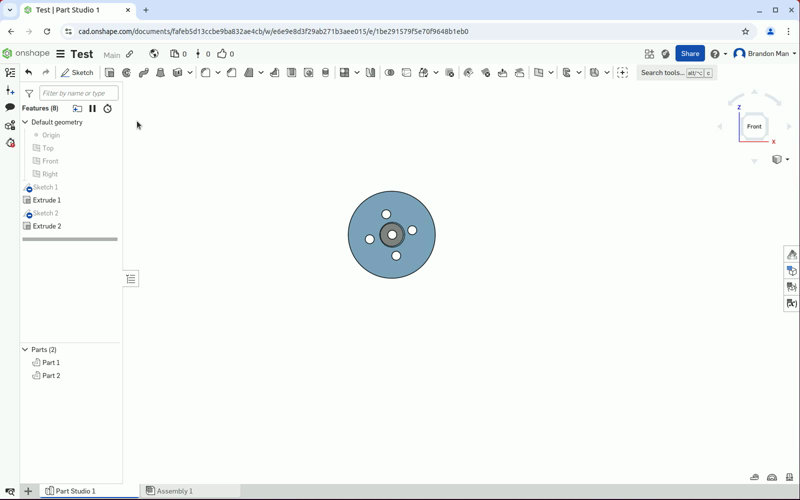
key(shift+h)
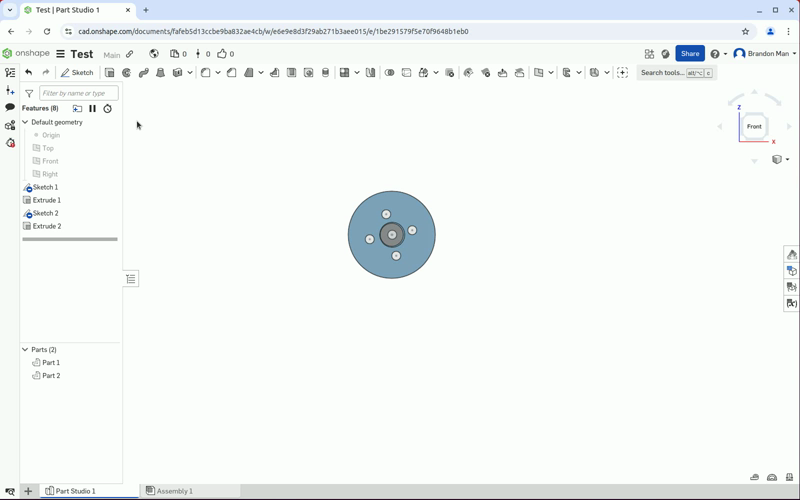
key(shift+7)
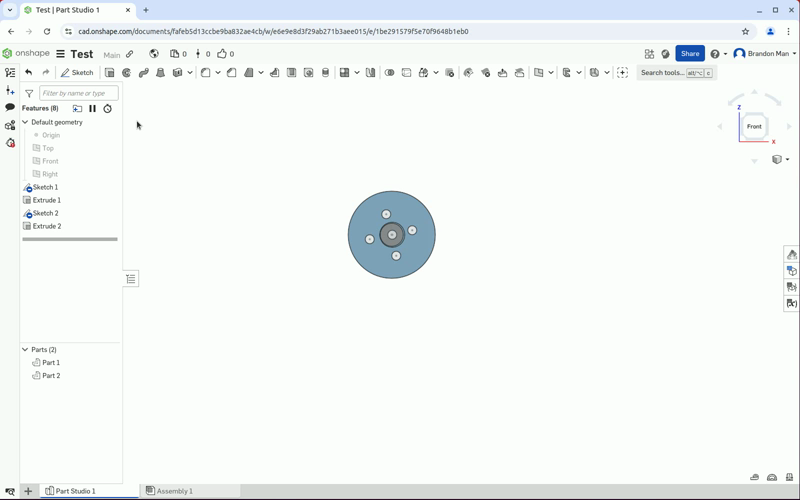
key(left, 2)
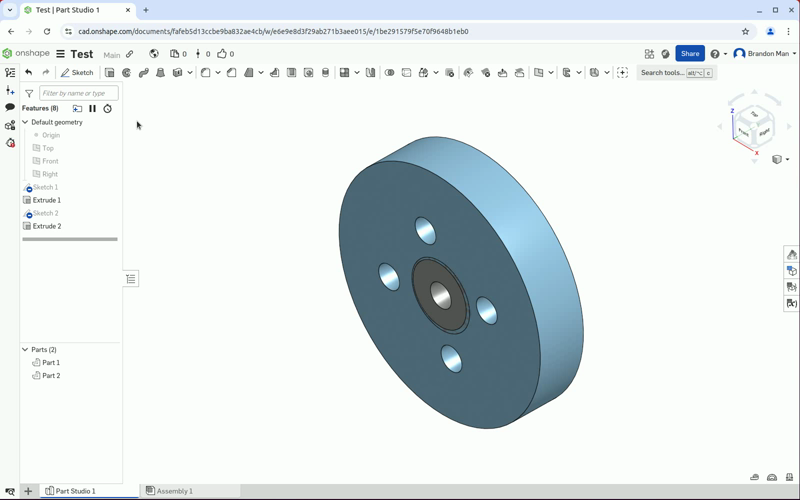
key(down, 2)
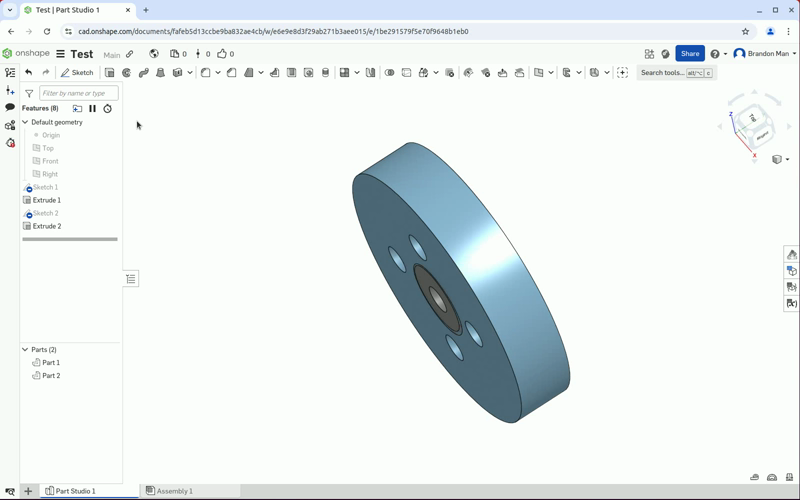
key(up, 2)
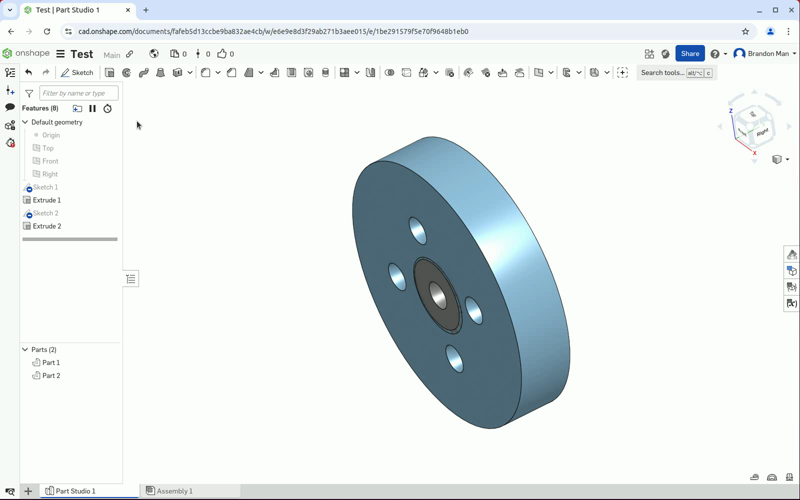
key(right, 2)
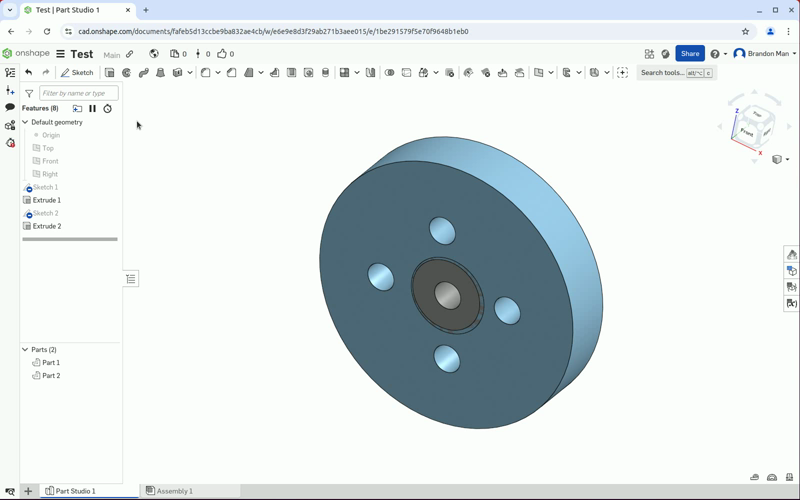
mouse_move(73, 189)
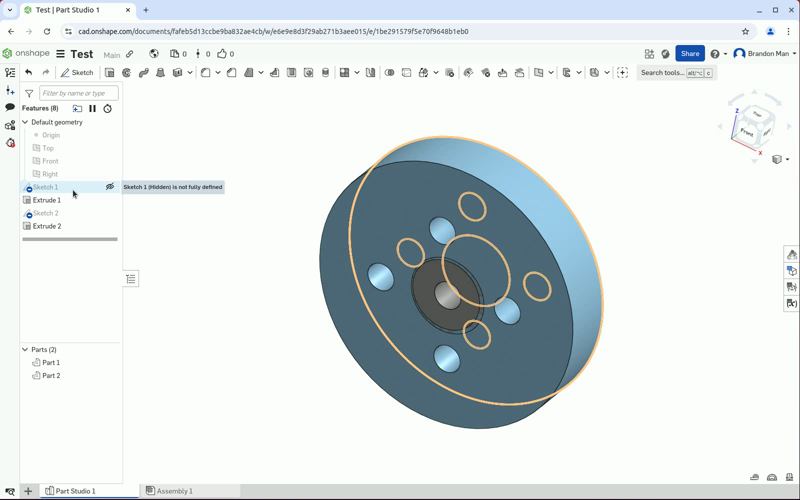
click(73, 189)